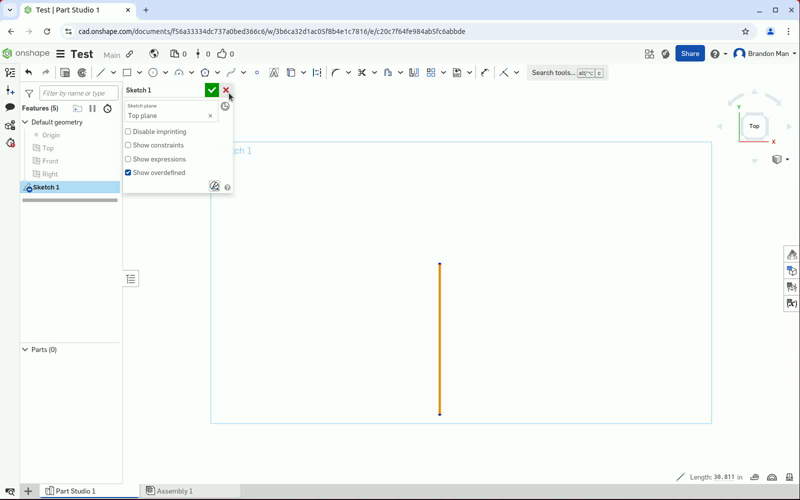
key(shift+h)
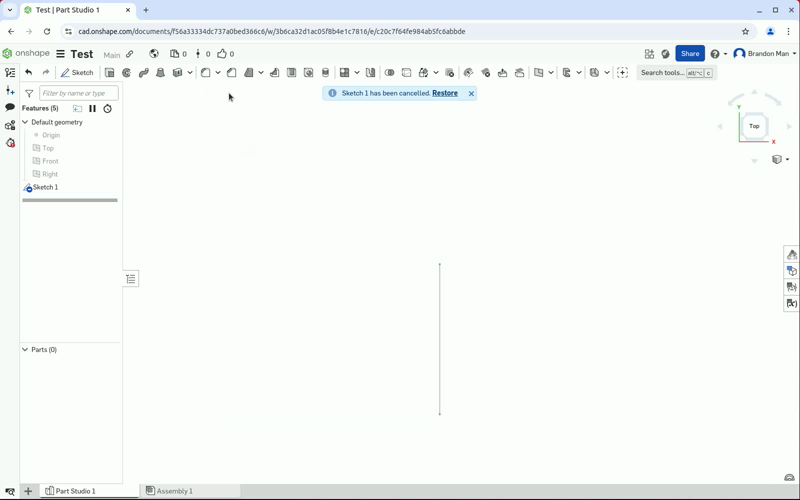
key(shift+s)
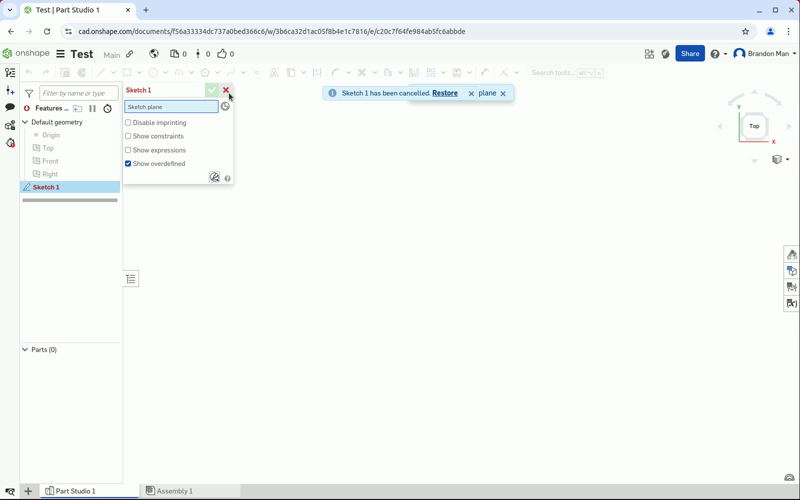
mouse_move(73, 150)
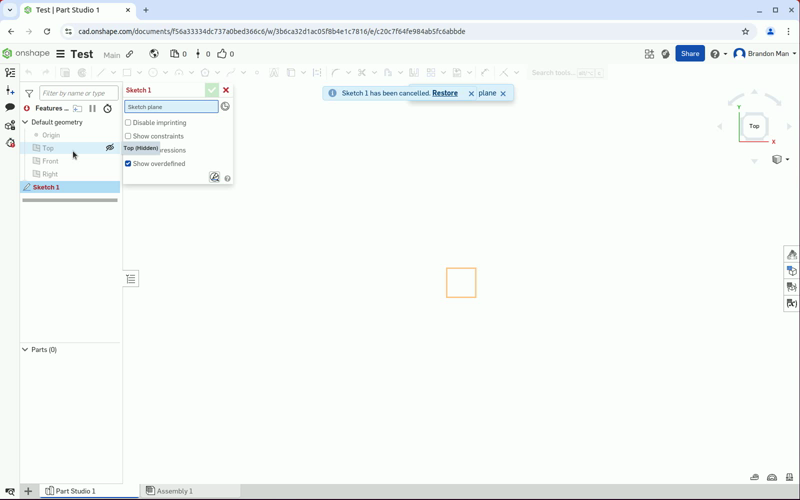
click(73, 150)
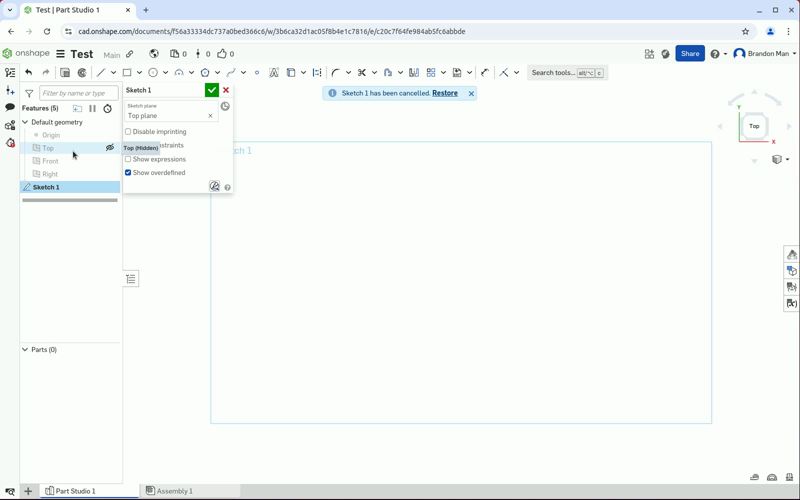
mouse_move(73, 352)
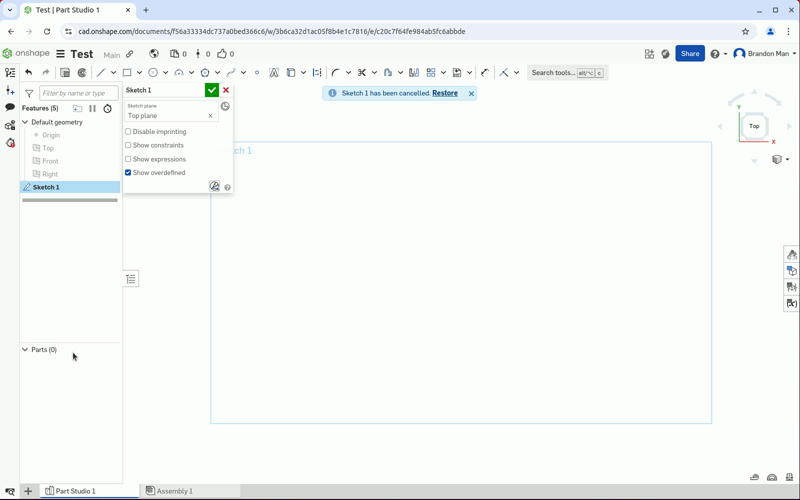
key(y)
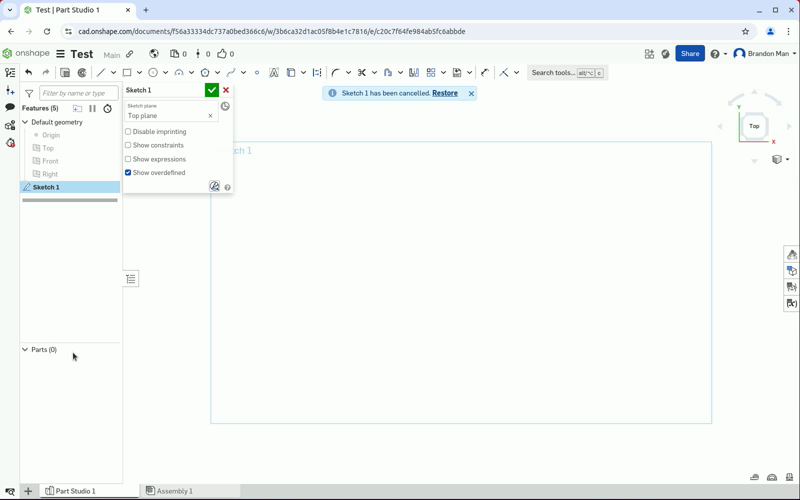
key(l)
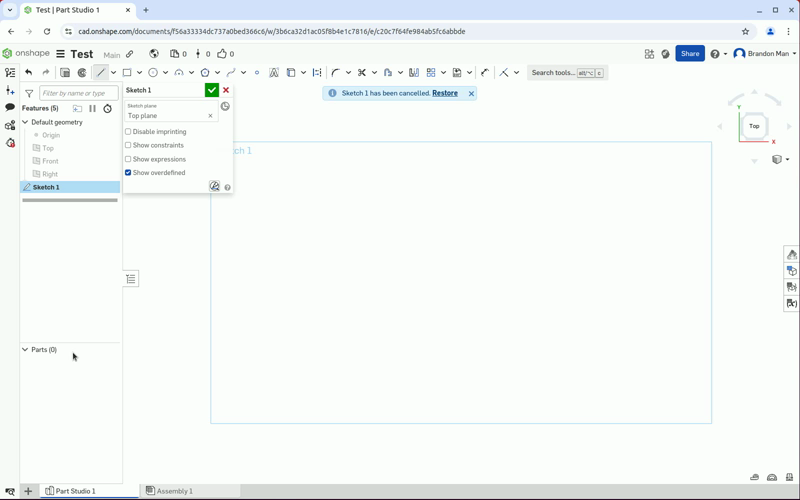
key_down(shift)
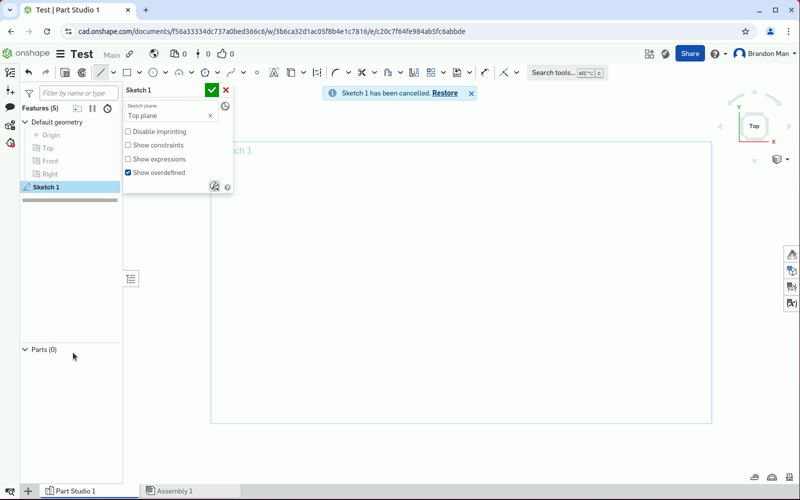
mouse_move(372, 395)
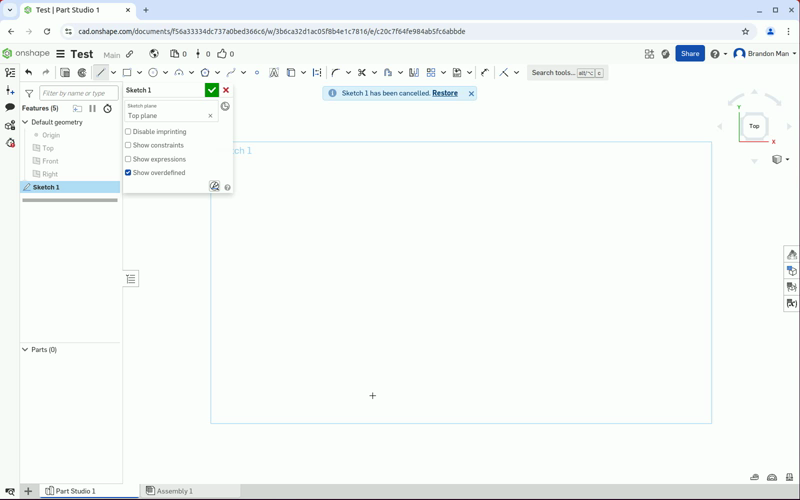
click(372, 395)
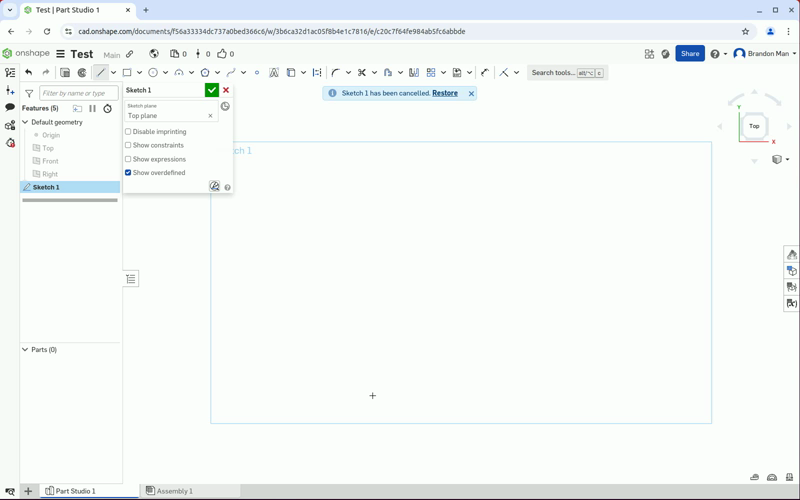
key_up(shift)
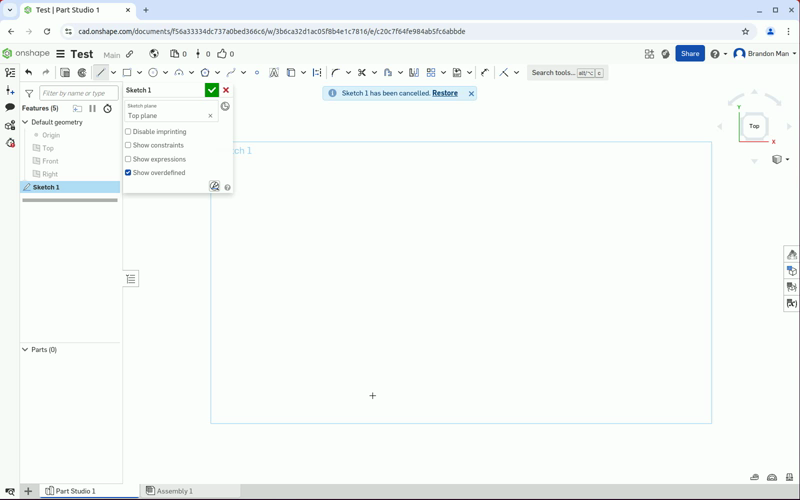
key_down(shift)
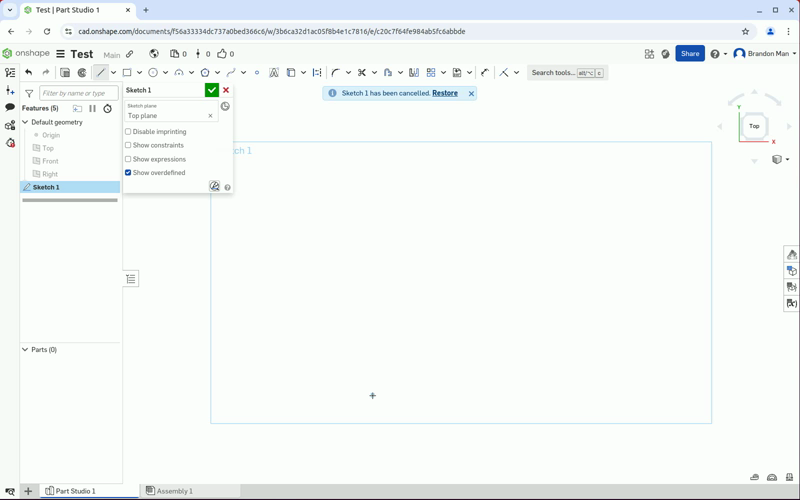
mouse_move(547, 395)
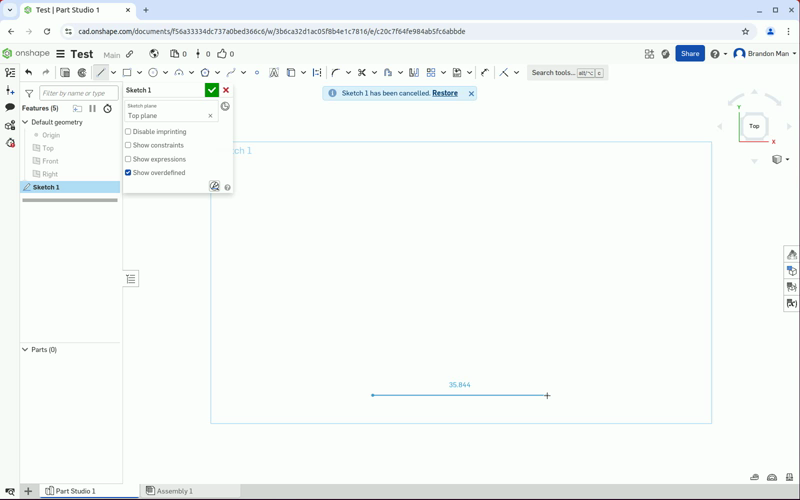
click(547, 395)
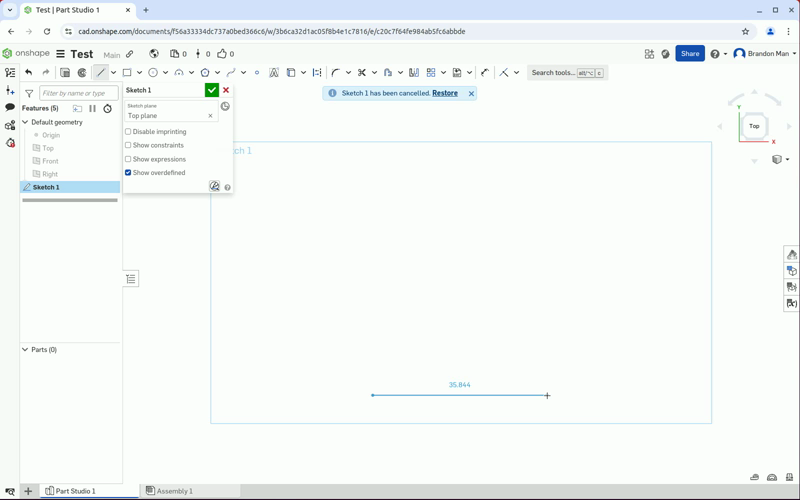
key_up(shift)
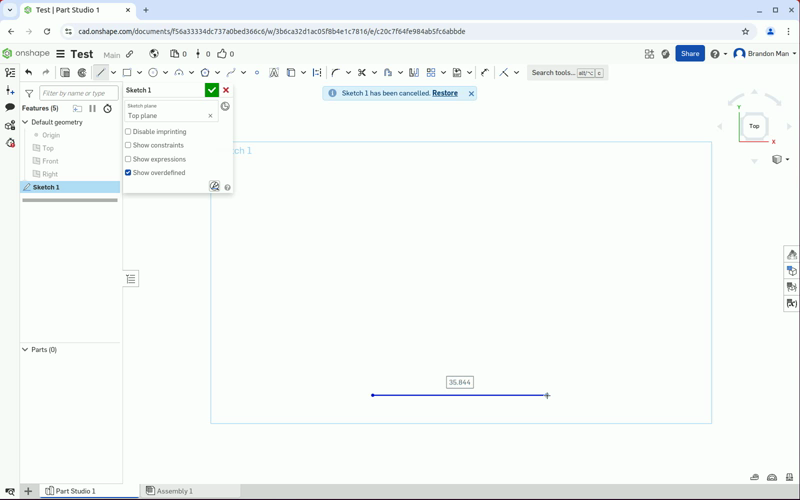
key_down(shift)
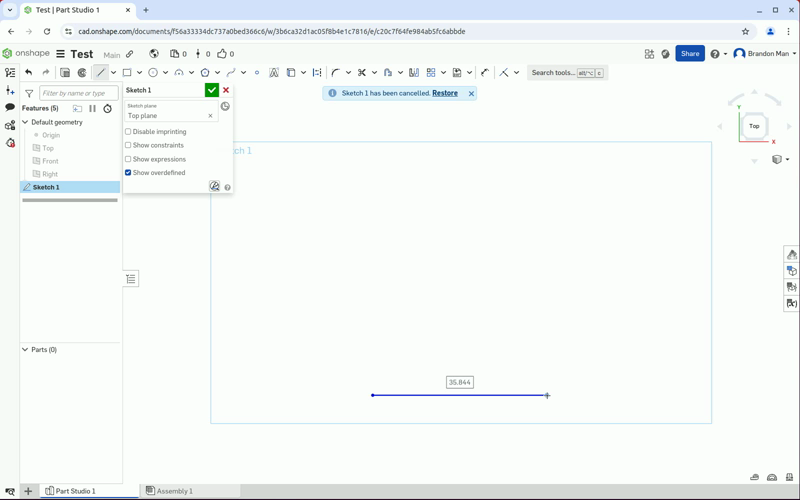
mouse_move(547, 171)
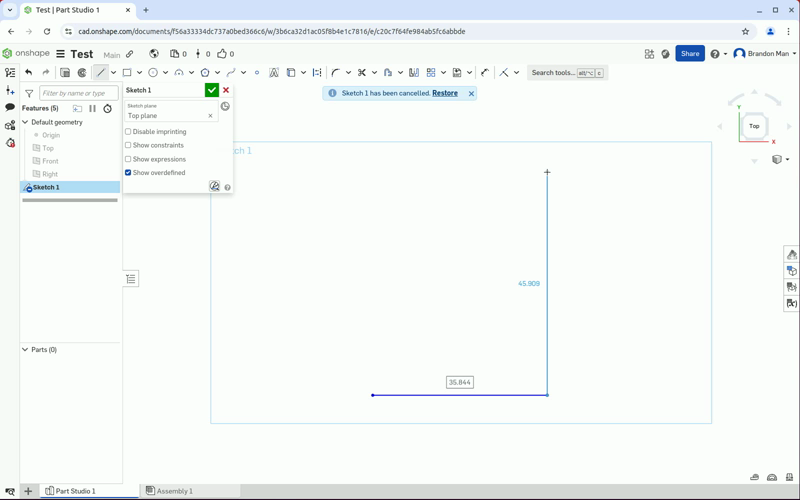
click(547, 171)
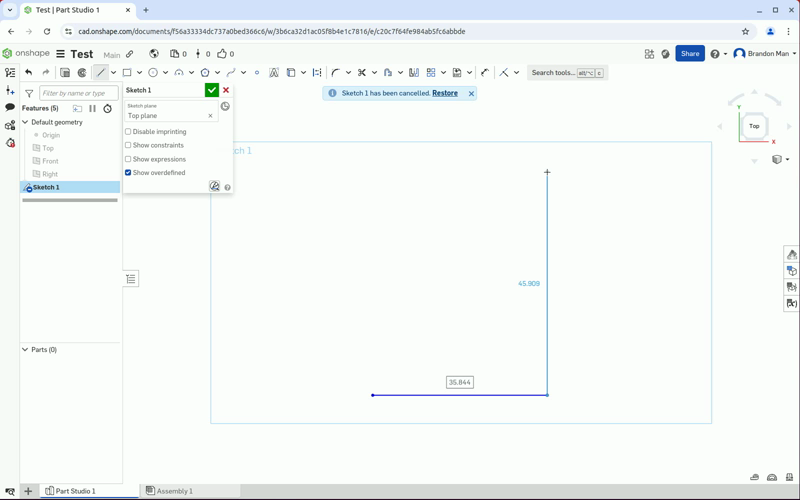
key_up(shift)
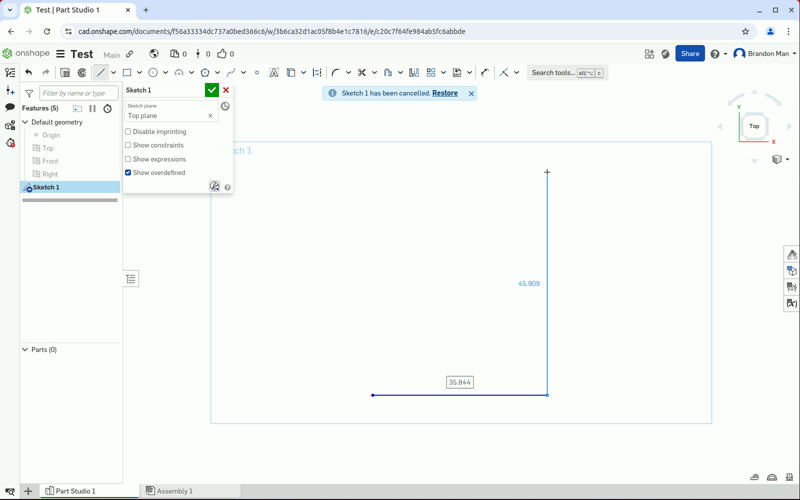
key_down(shift)
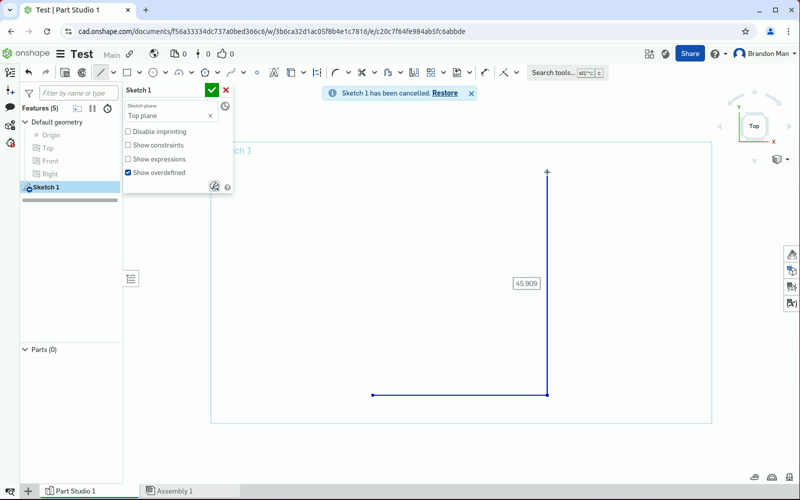
mouse_move(372, 171)
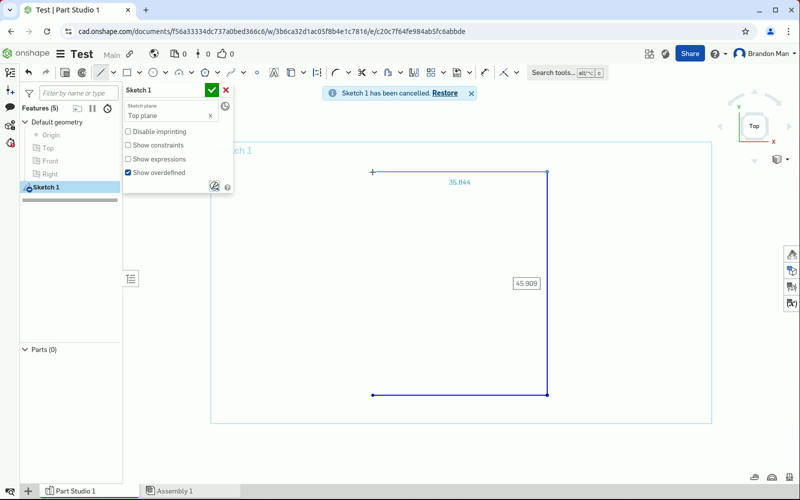
click(372, 171)
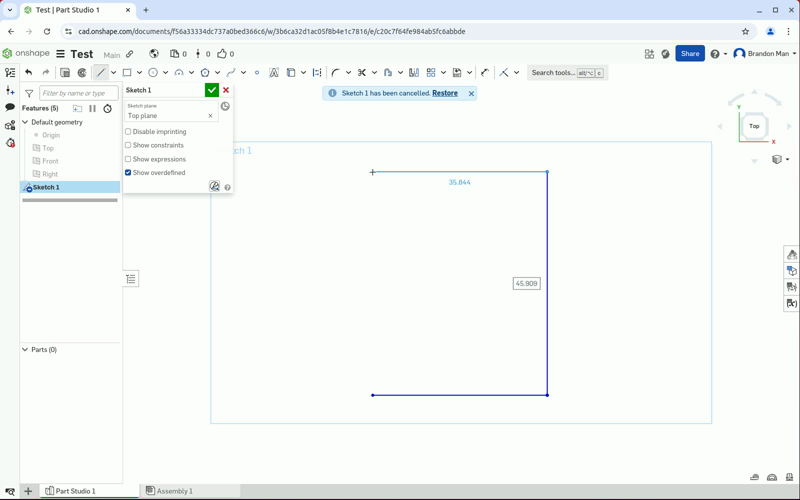
key_up(shift)
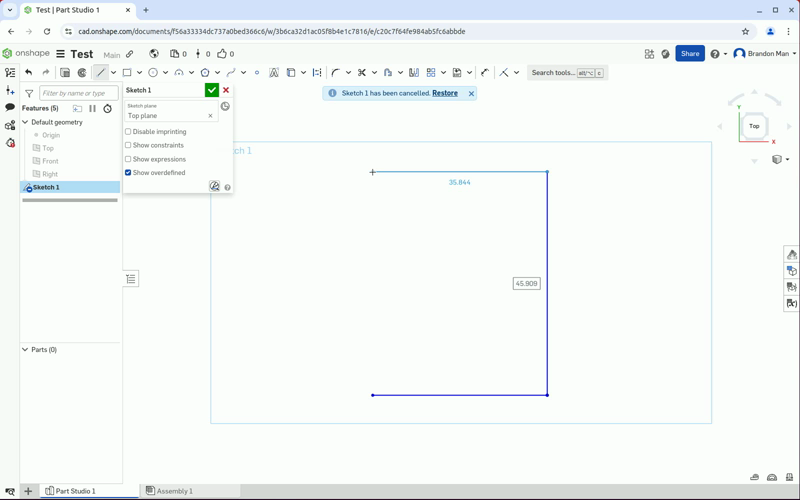
key_down(shift)
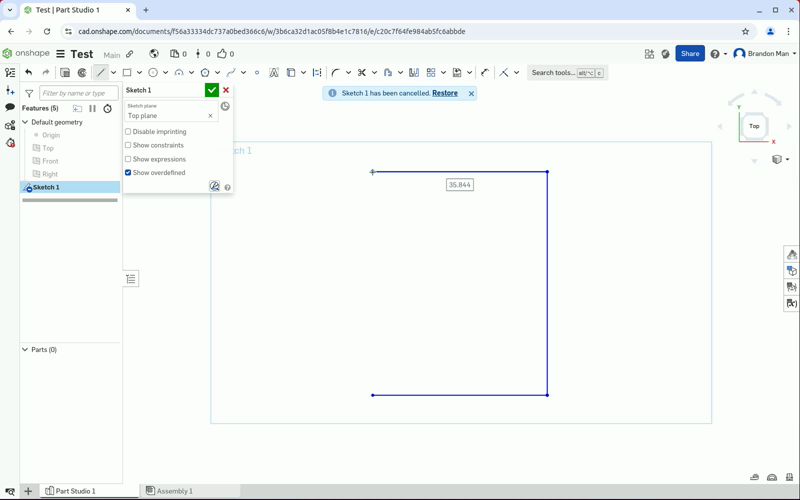
mouse_move(372, 395)
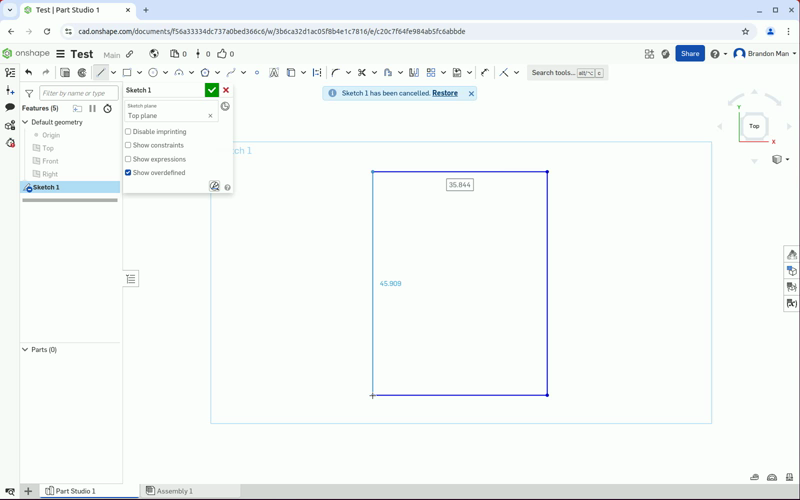
key_up(shift)
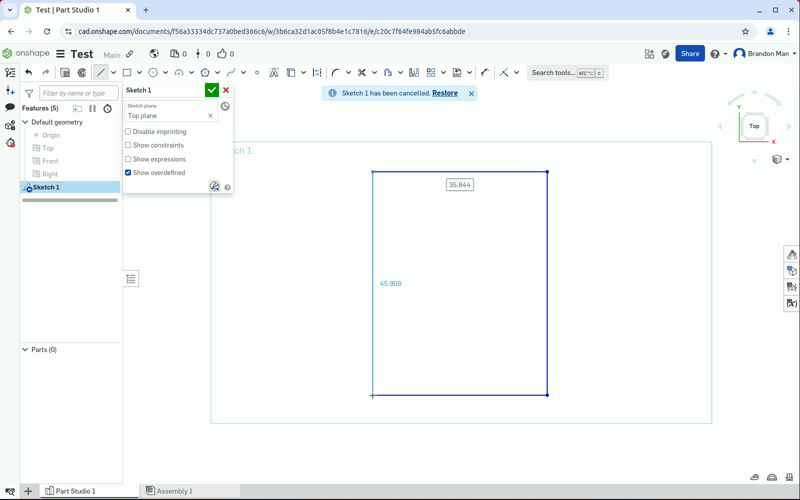
click(372, 395)
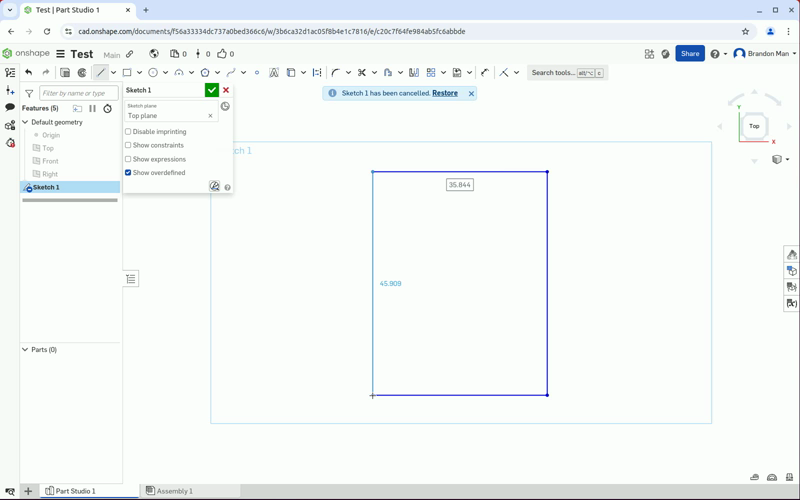
key(esc)
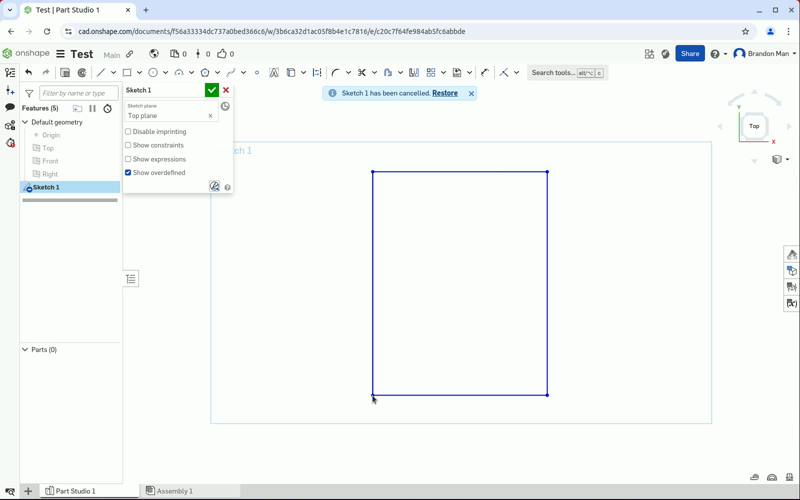
mouse_move(513, 262)
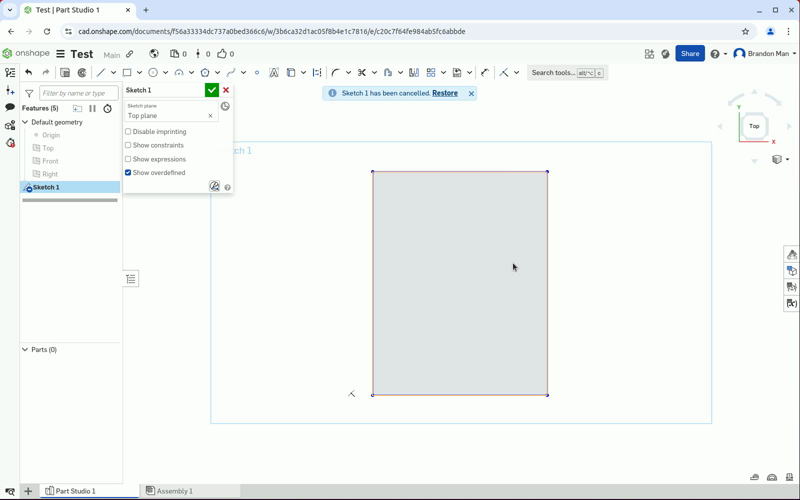
click(513, 262)
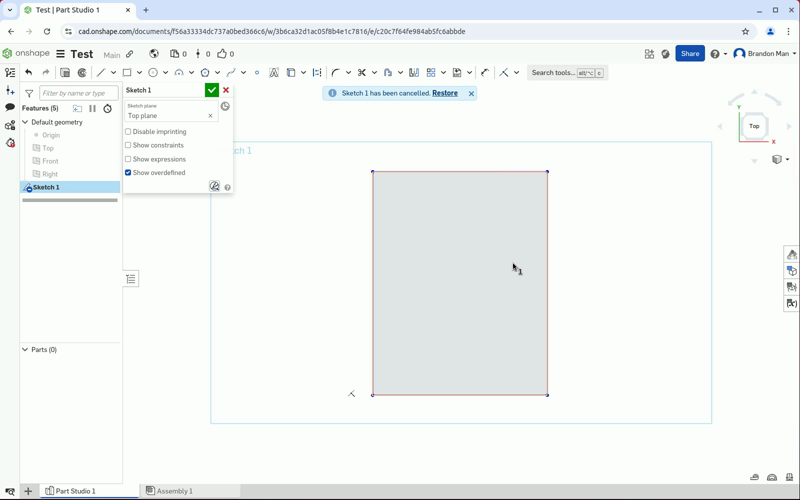
mouse_move(73, 352)
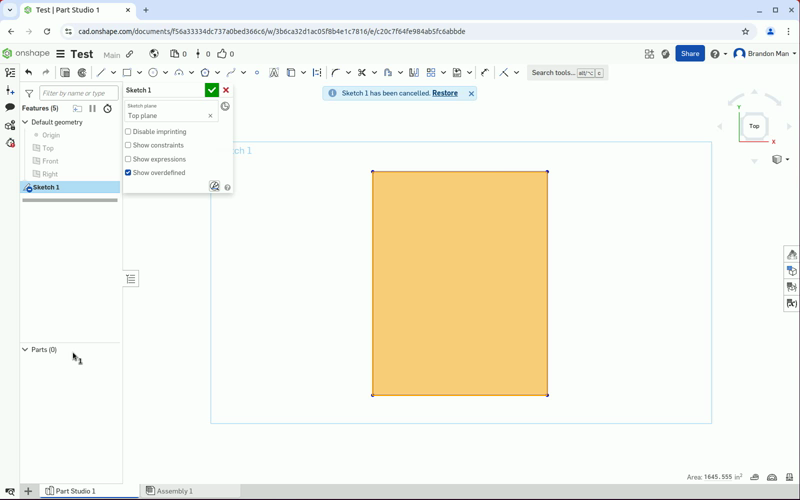
key(shift+y)
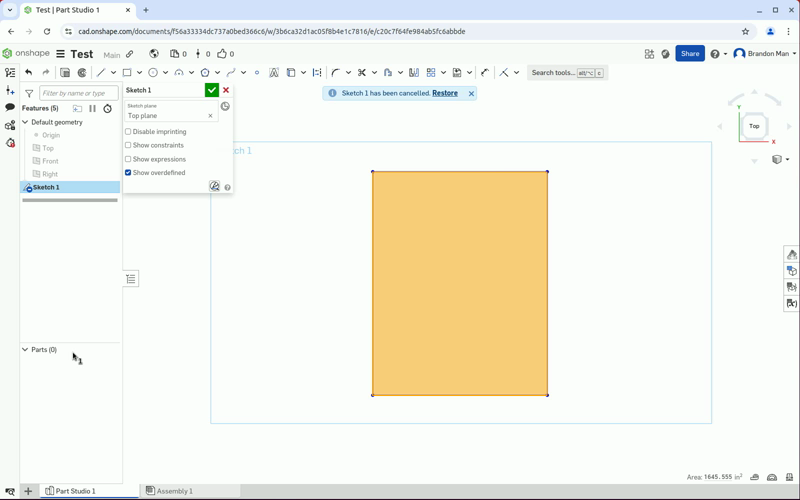
key(shift+e)
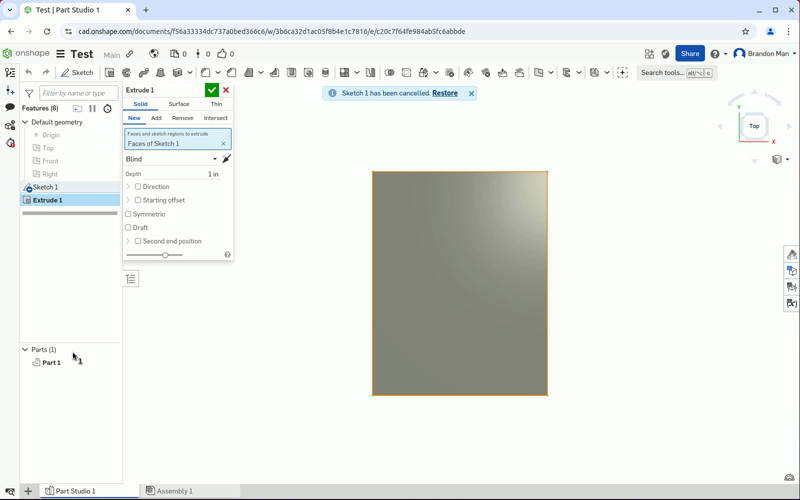
mouse_move(143, 106)
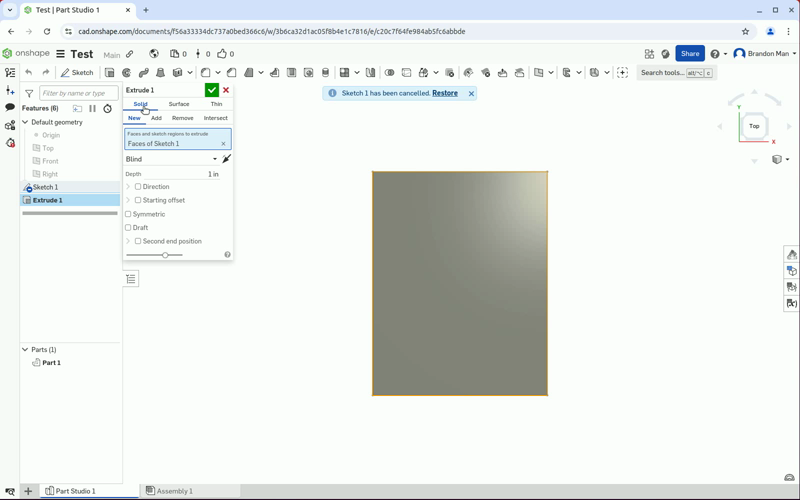
click(143, 106)
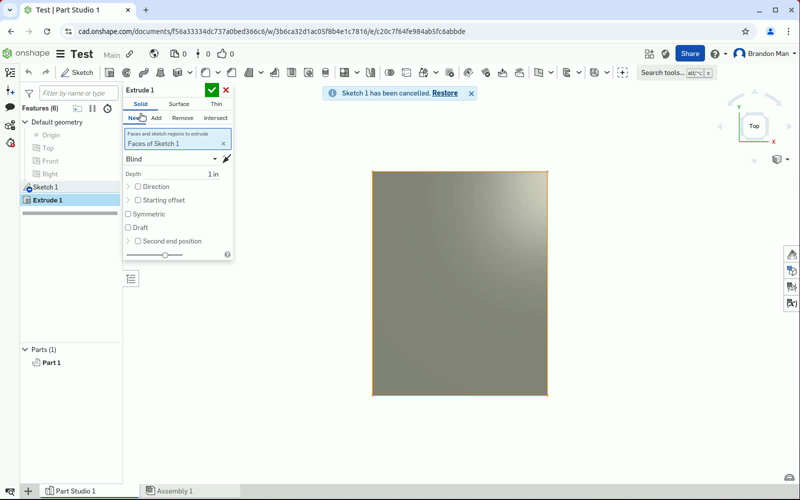
mouse_move(137, 120)
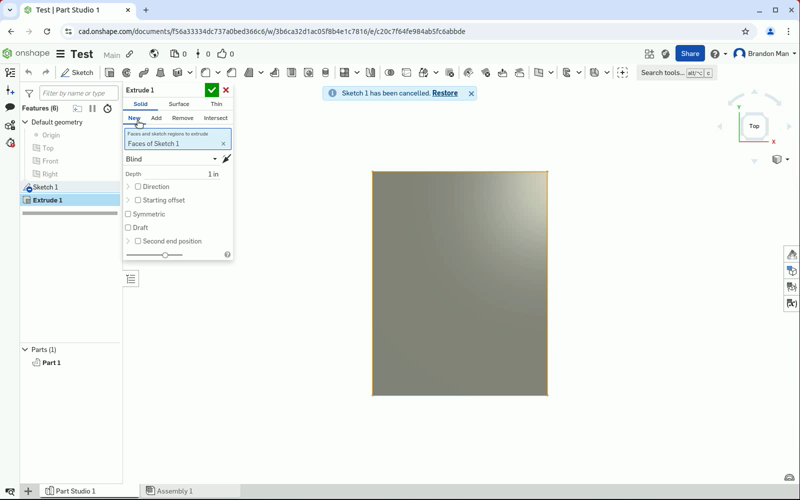
click(137, 120)
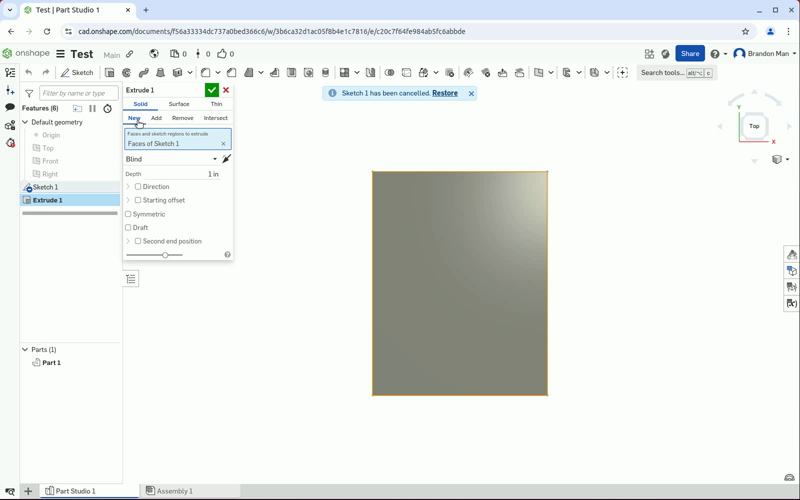
key(tab, 4)
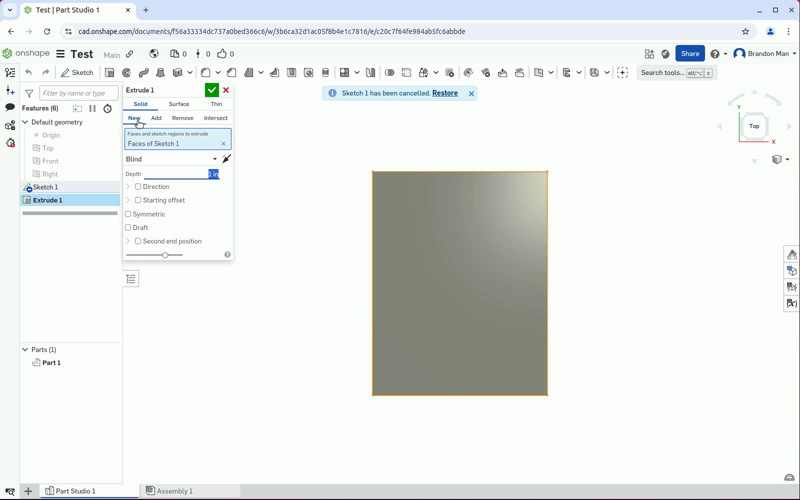
text(13.721)
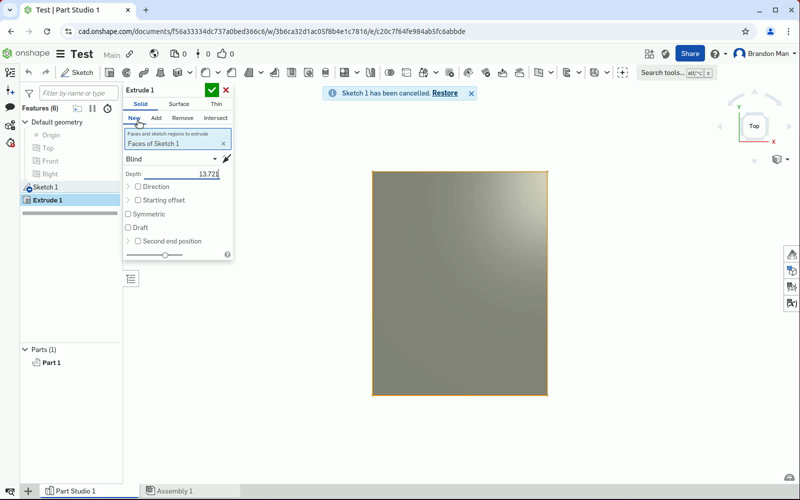
key(enter)
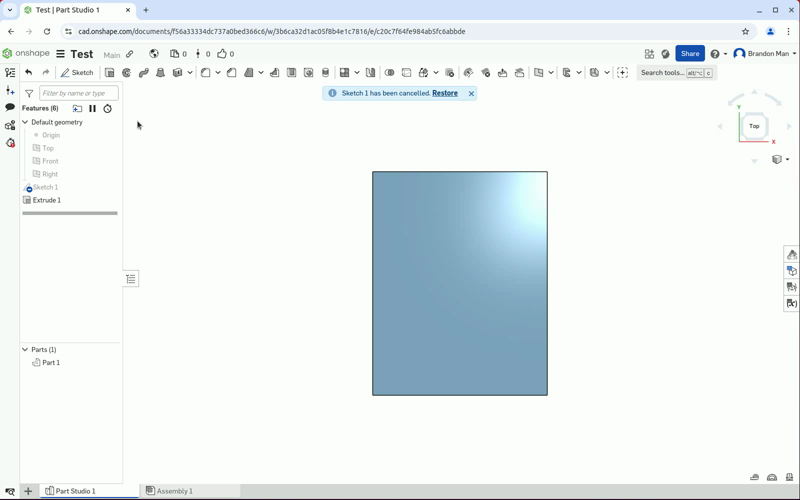
key(shift+h)
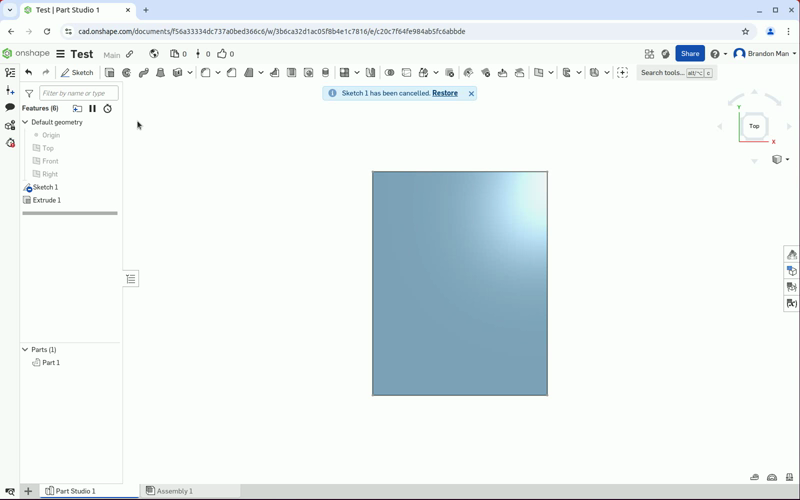
key(shift+h)
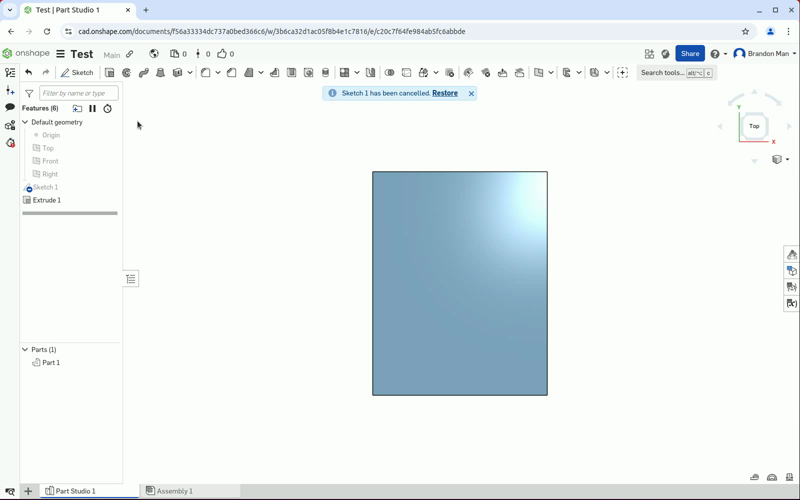
mouse_move(73, 189)
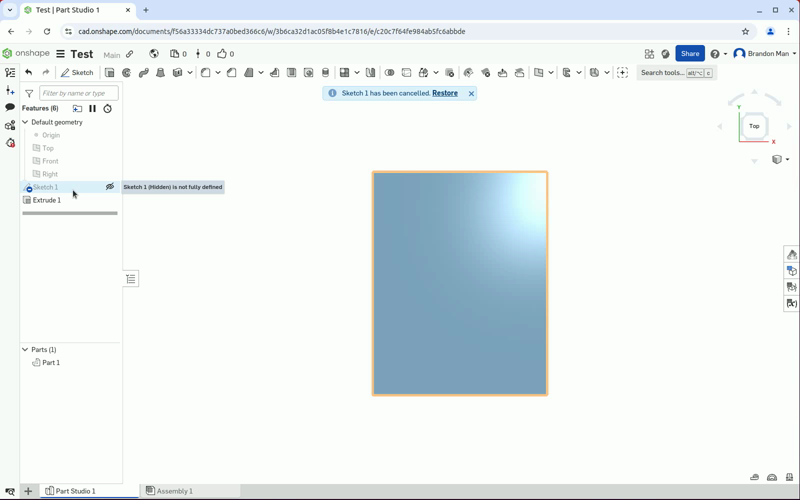
click(73, 189)
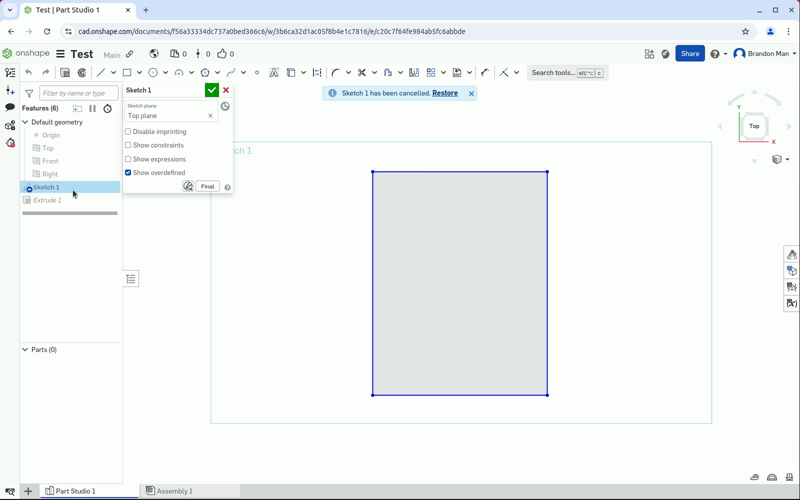
mouse_move(229, 92)
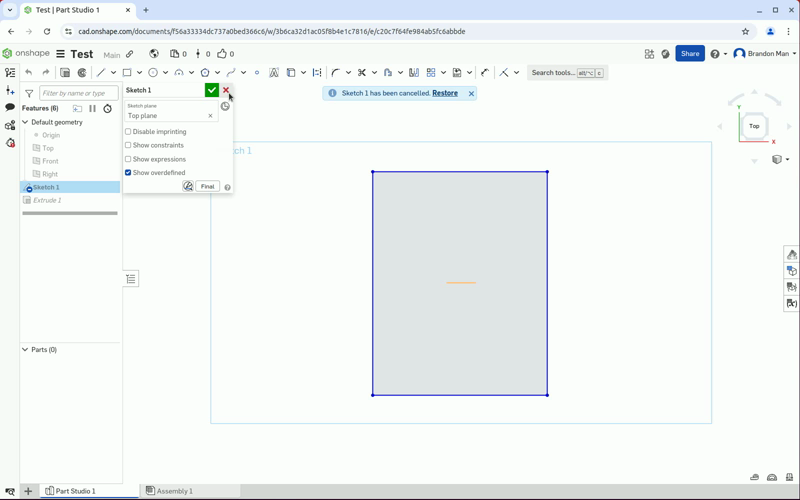
click(229, 92)
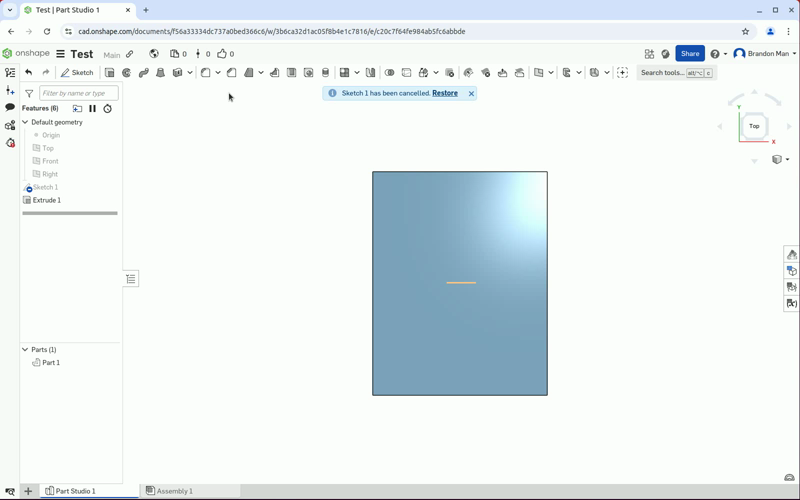
mouse_move(541, 75)
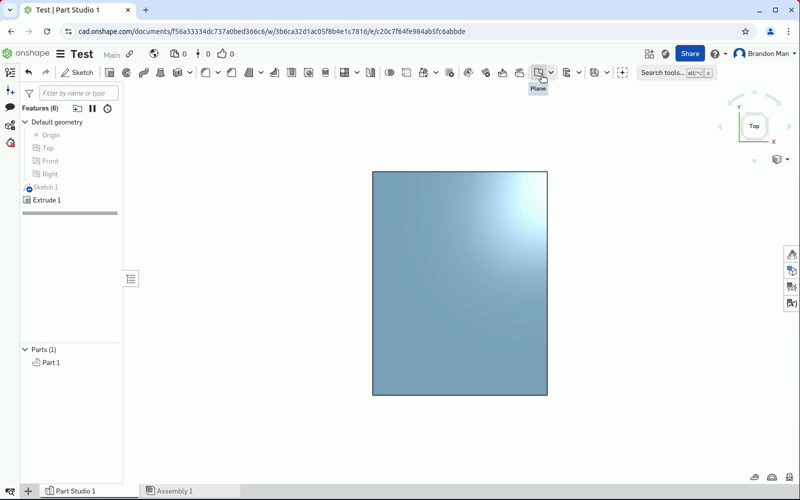
click(541, 75)
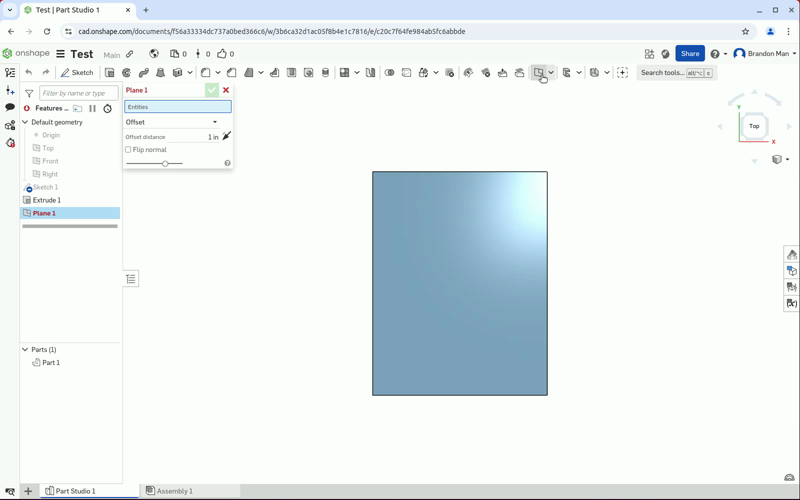
mouse_move(73, 150)
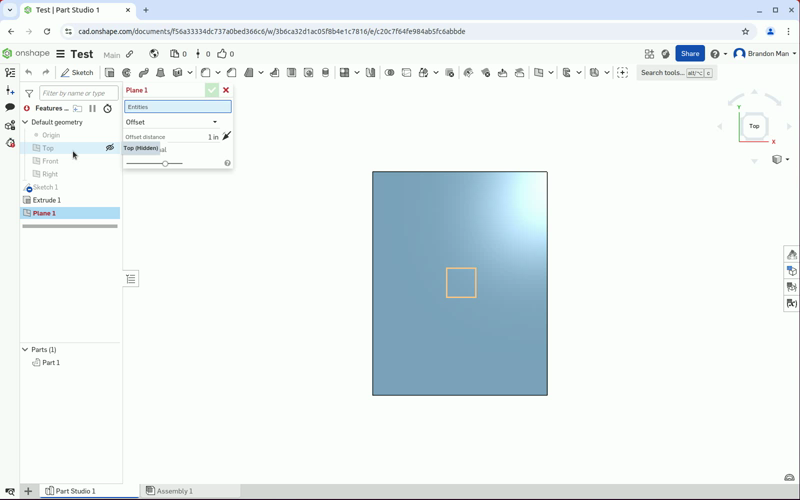
click(73, 150)
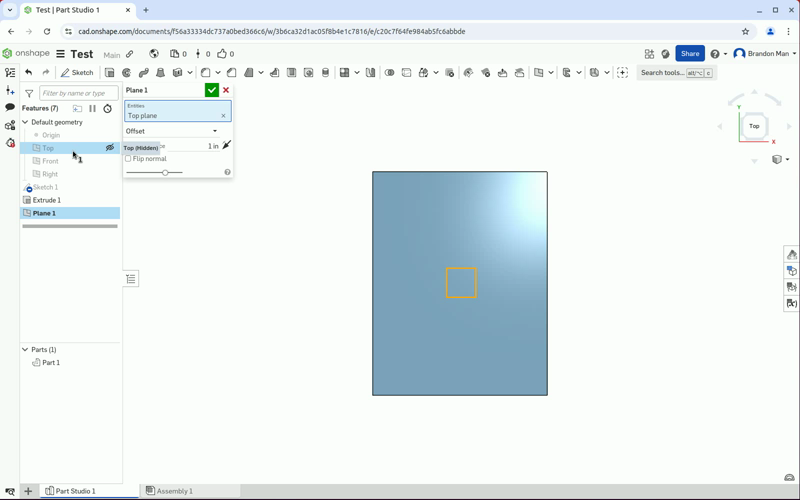
key(tab, 2)
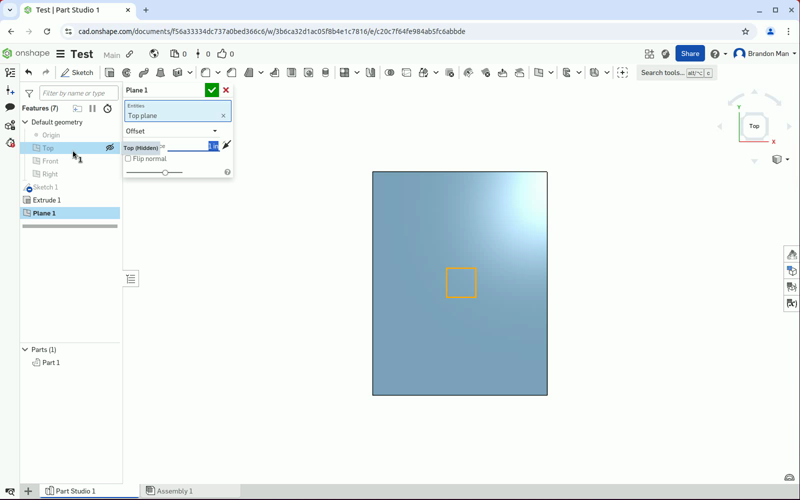
text(13.711)
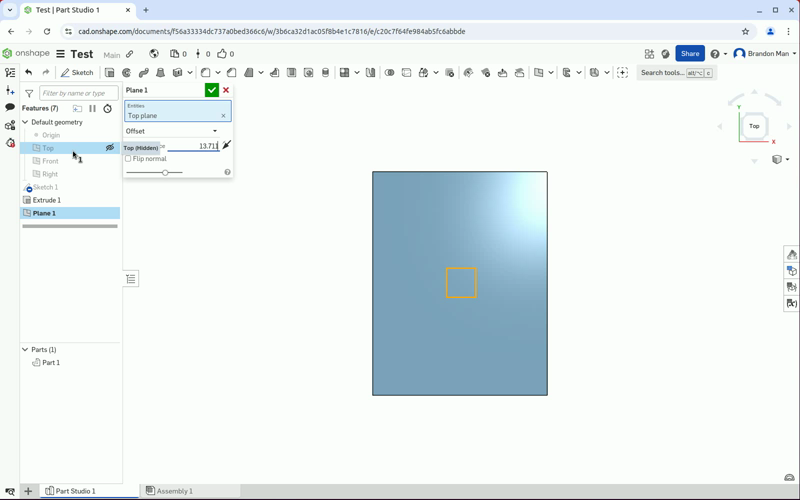
key(enter, 2)
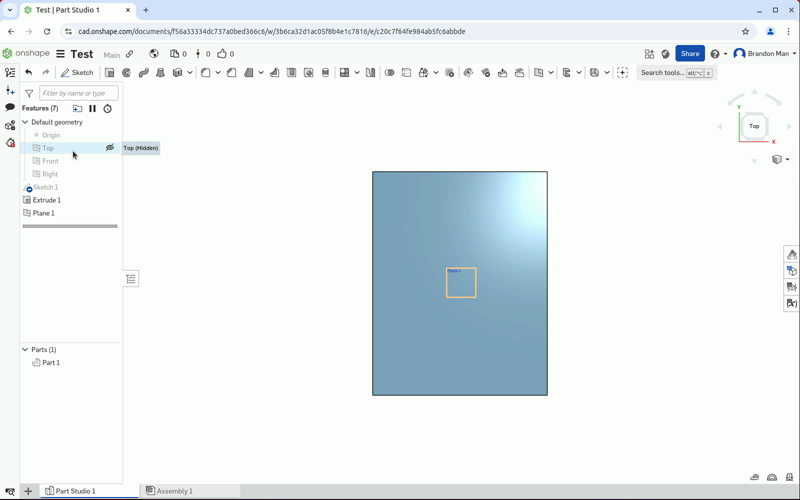
key(shift+s)
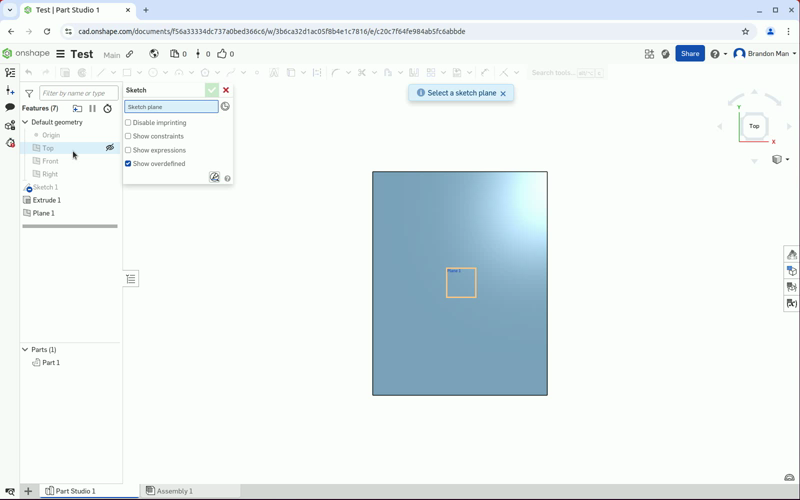
mouse_move(73, 215)
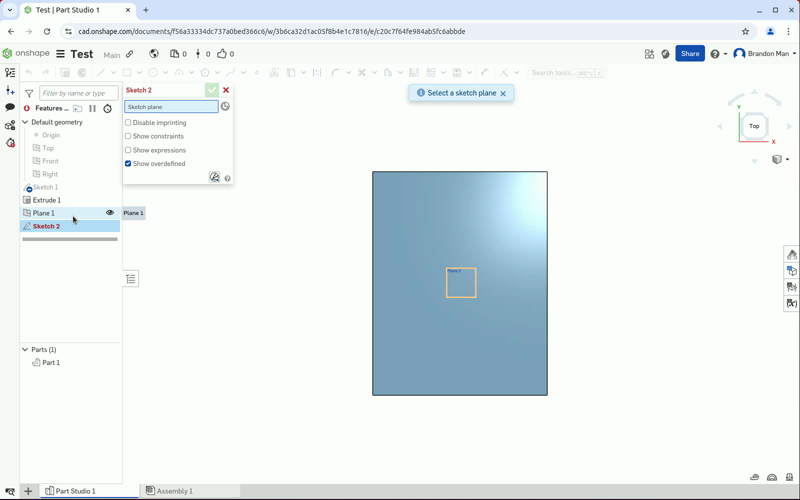
click(73, 215)
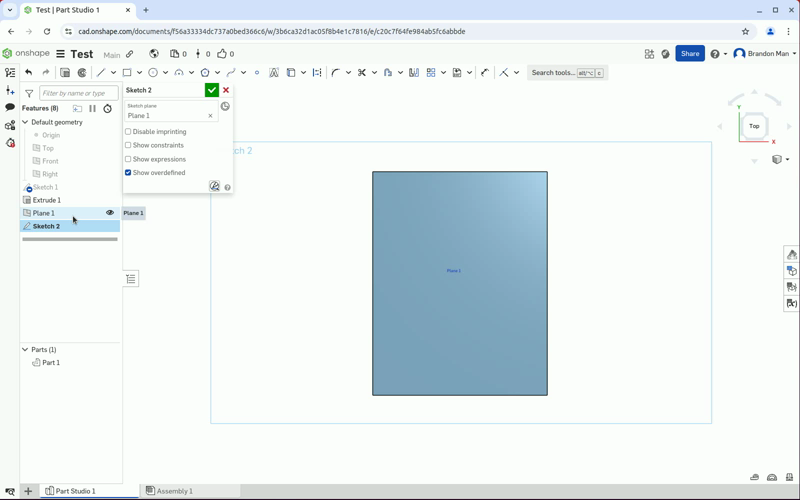
mouse_move(73, 352)
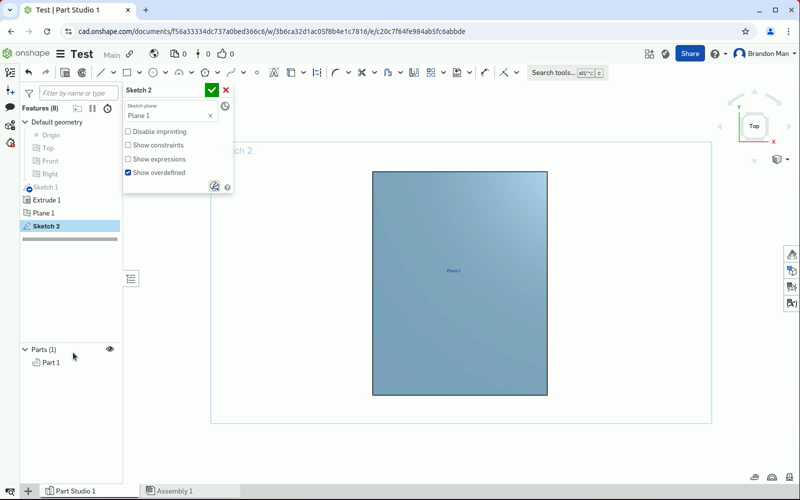
key(y)
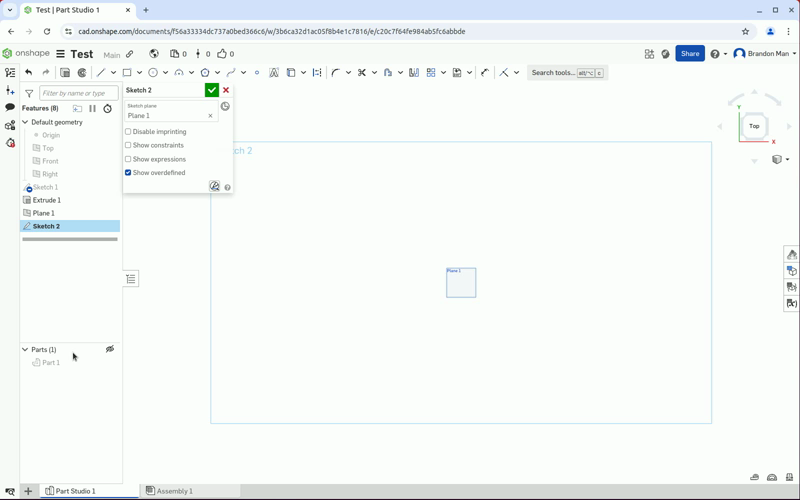
key(c)
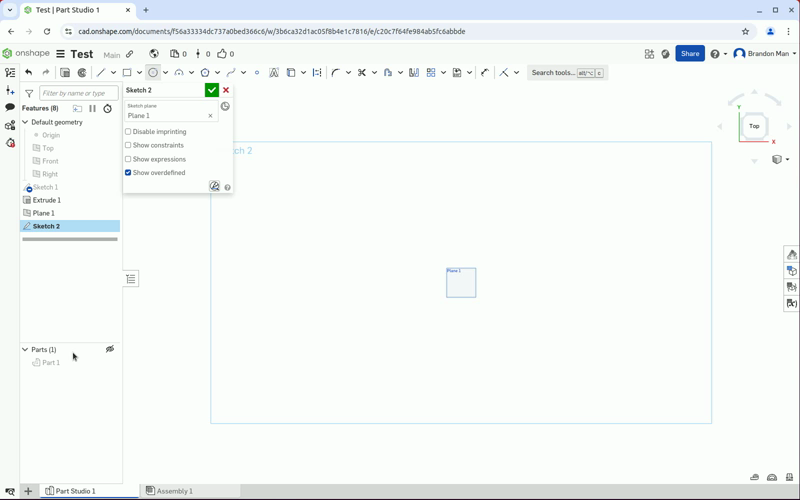
key_down(shift)
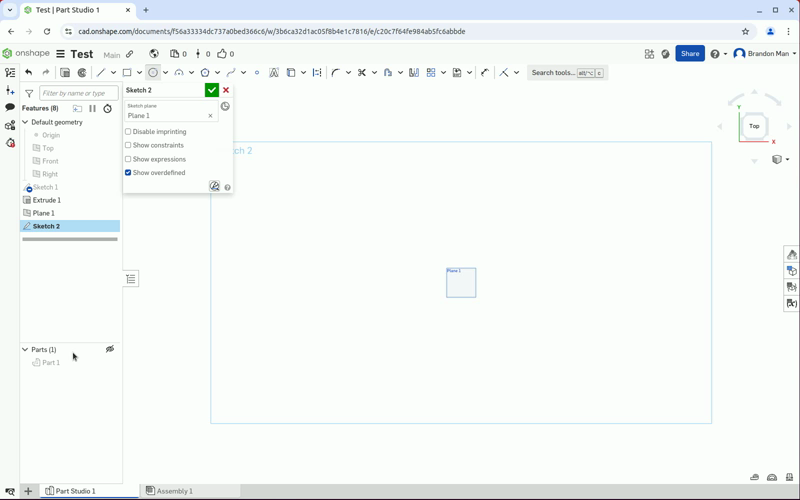
mouse_move(461, 282)
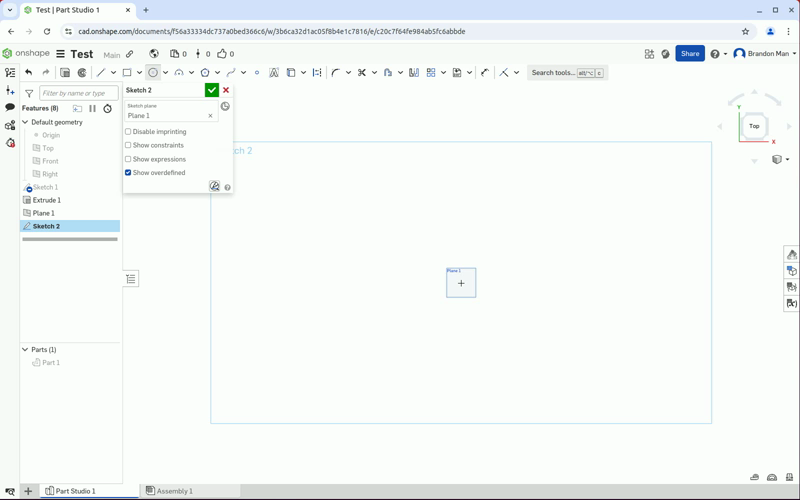
click(461, 282)
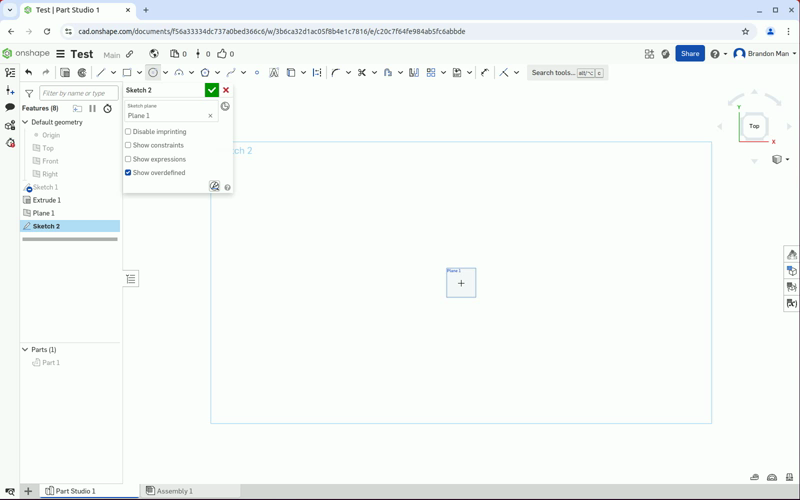
key_up(shift)
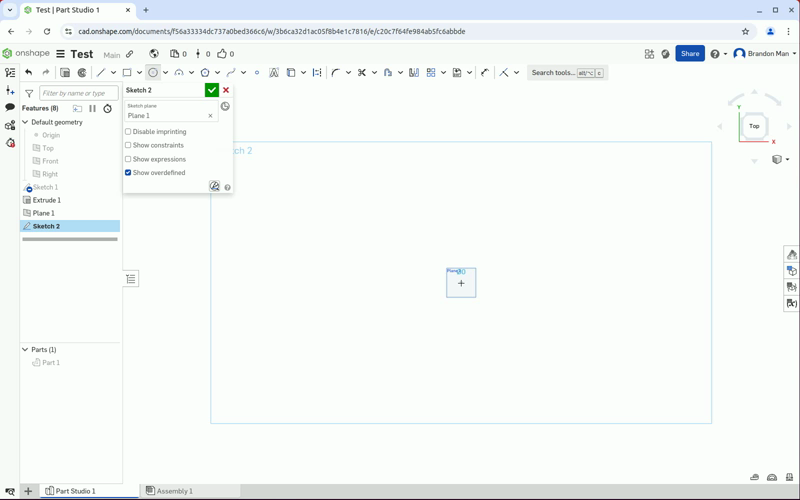
mouse_move(478, 282)
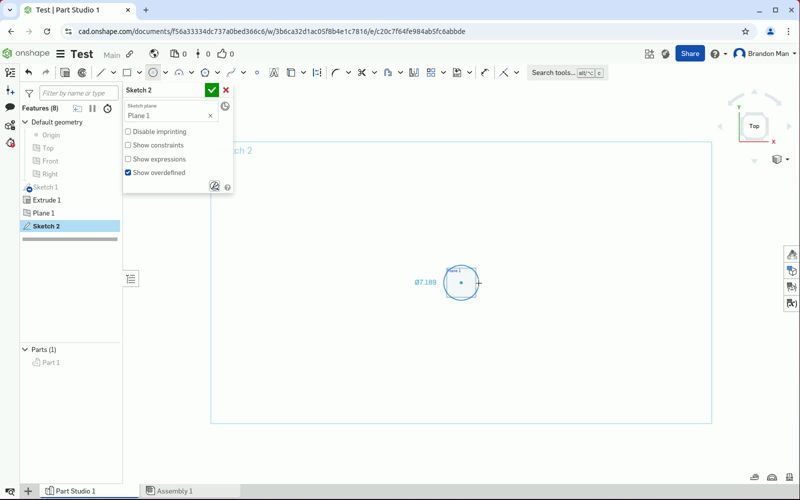
click(478, 282)
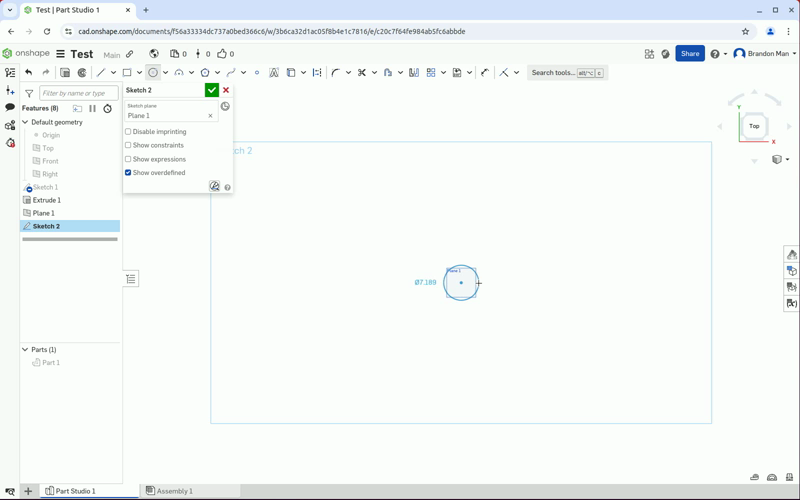
key(esc)
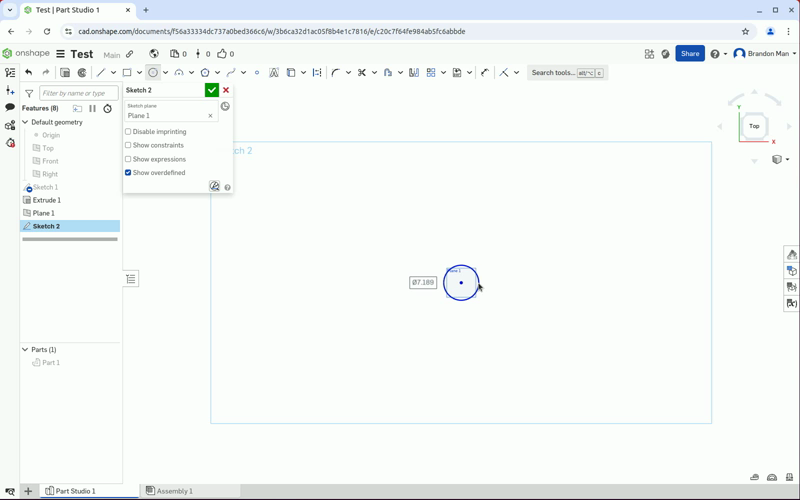
mouse_move(471, 277)
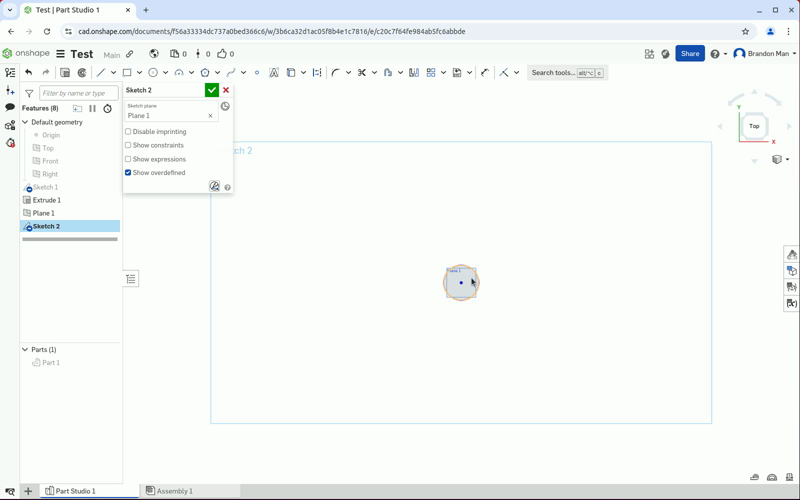
scroll(6)
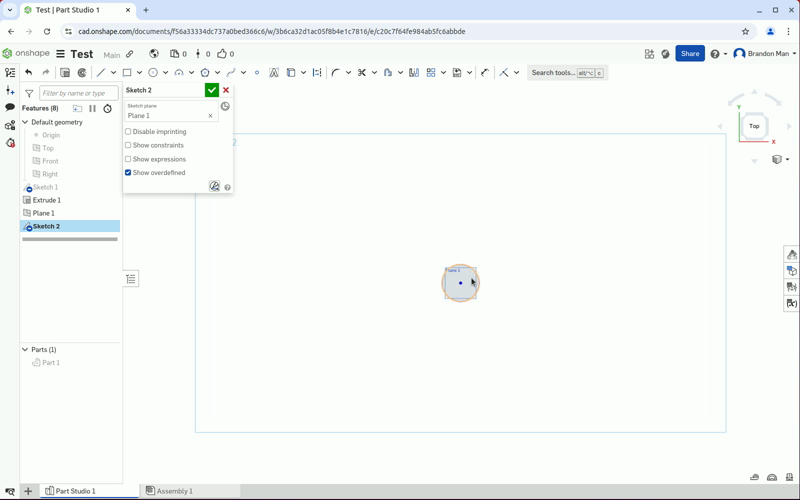
scroll(6)
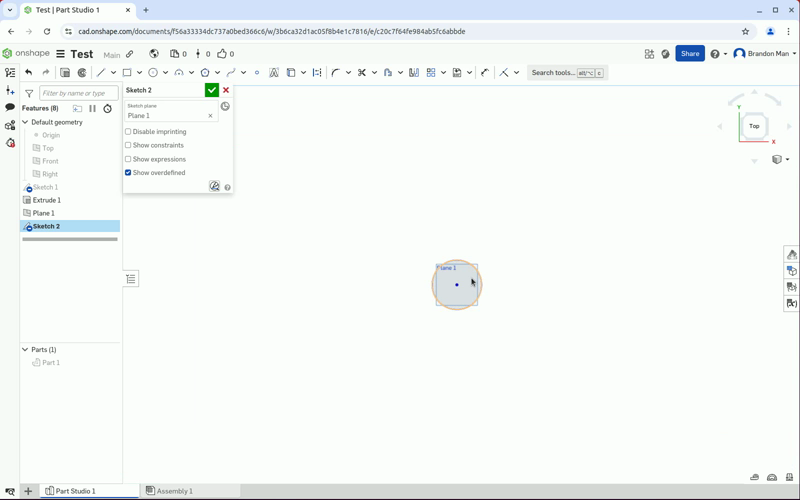
scroll(6)
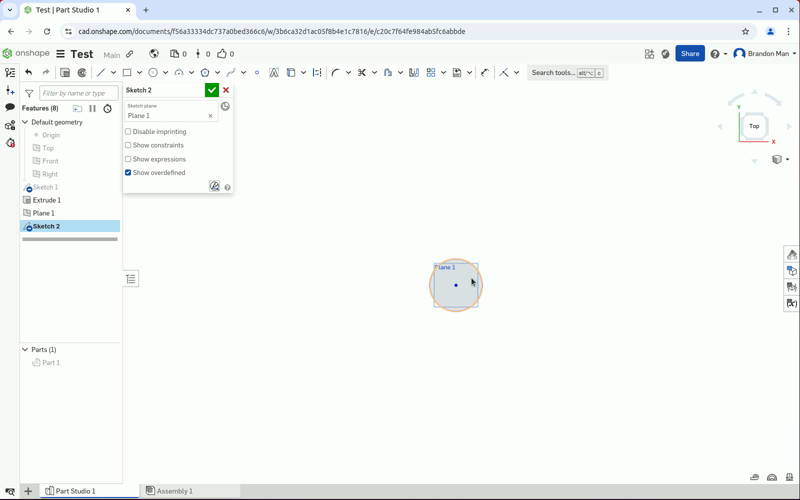
scroll(6)
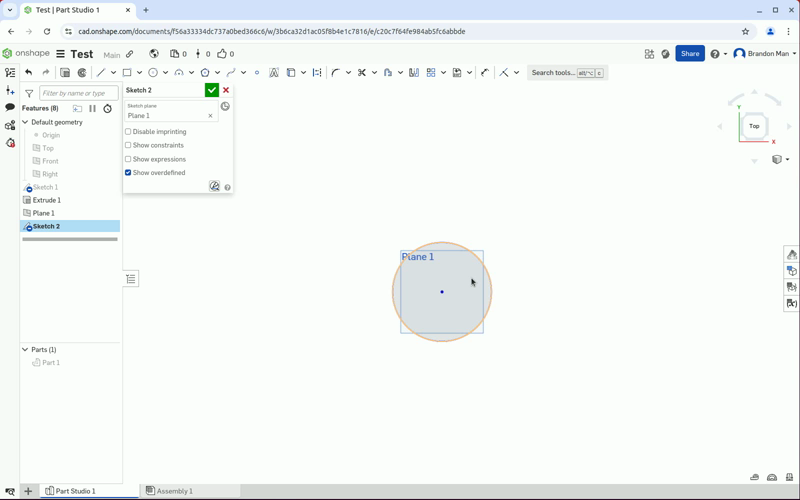
scroll(6)
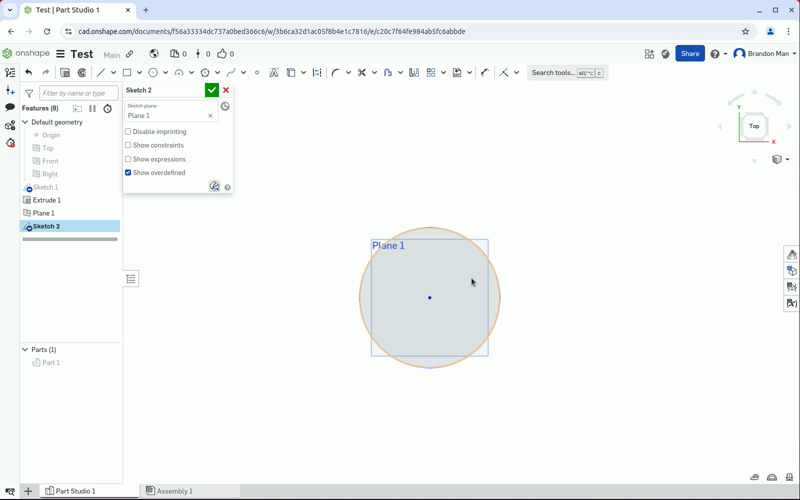
scroll(6)
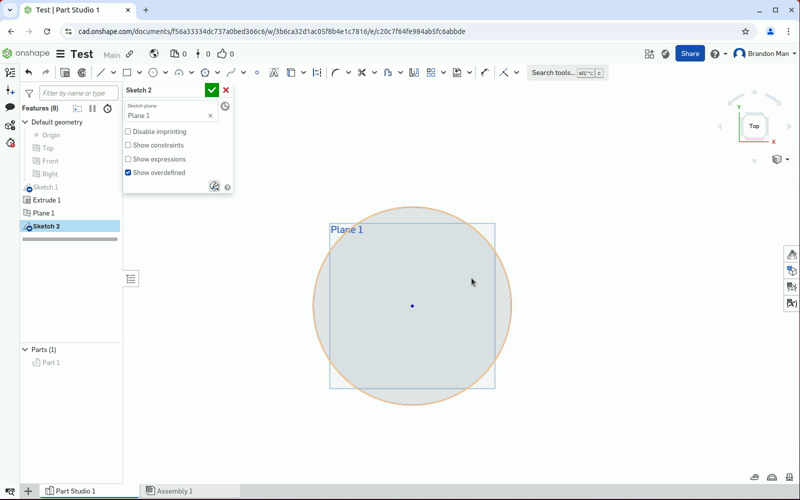
scroll(6)
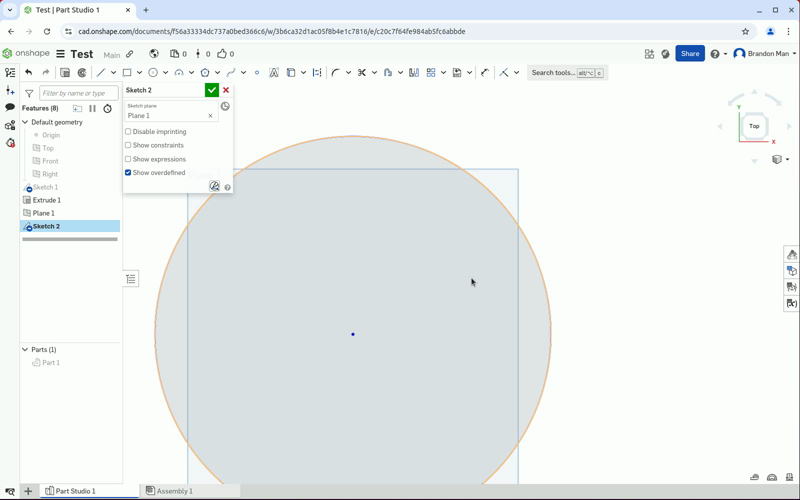
click(471, 277)
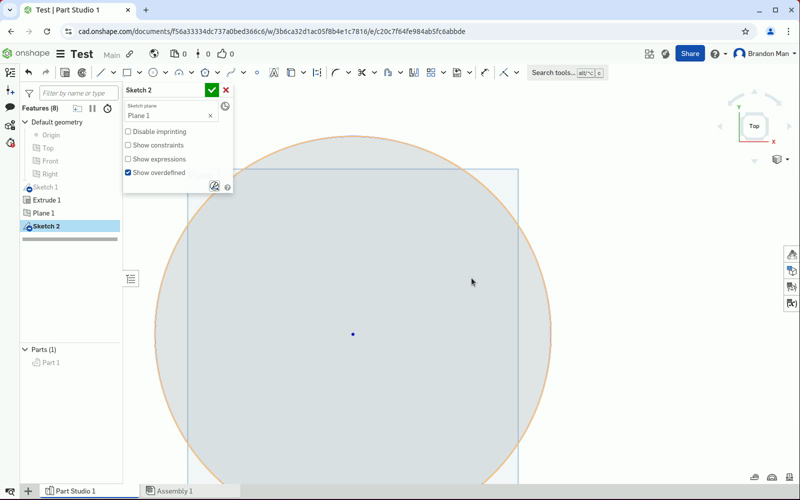
scroll(-6)
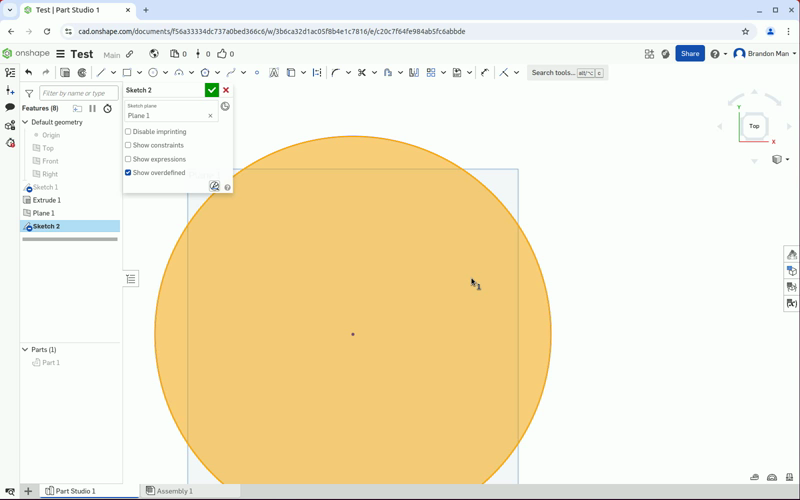
scroll(-6)
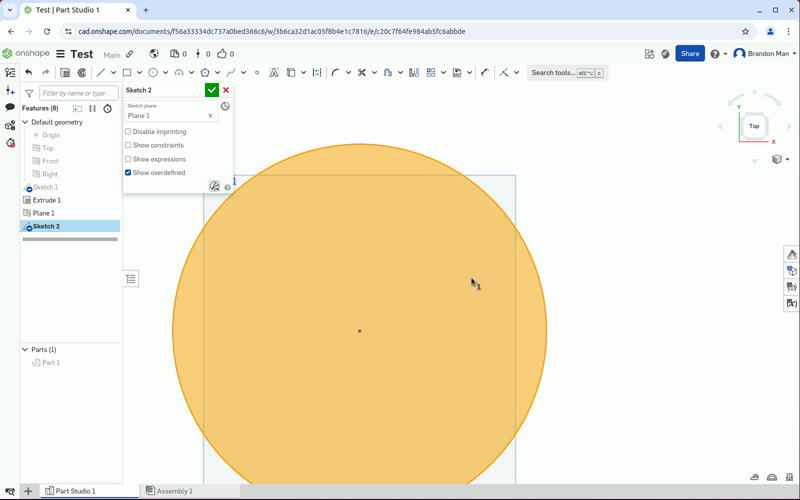
scroll(-6)
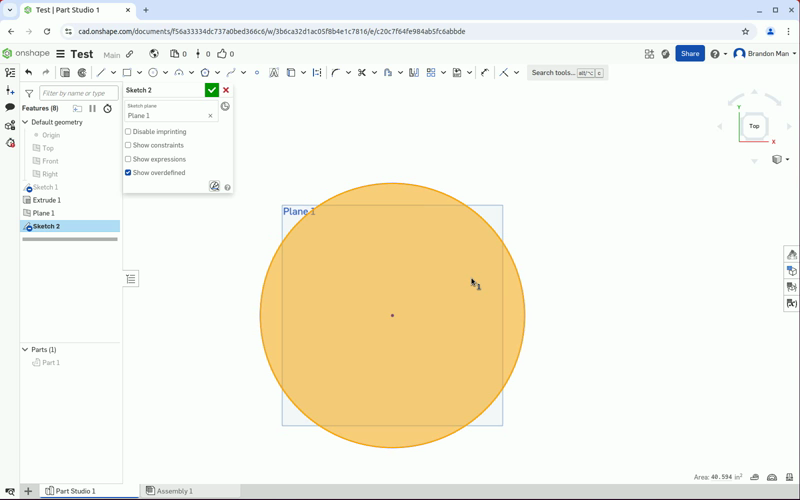
scroll(-6)
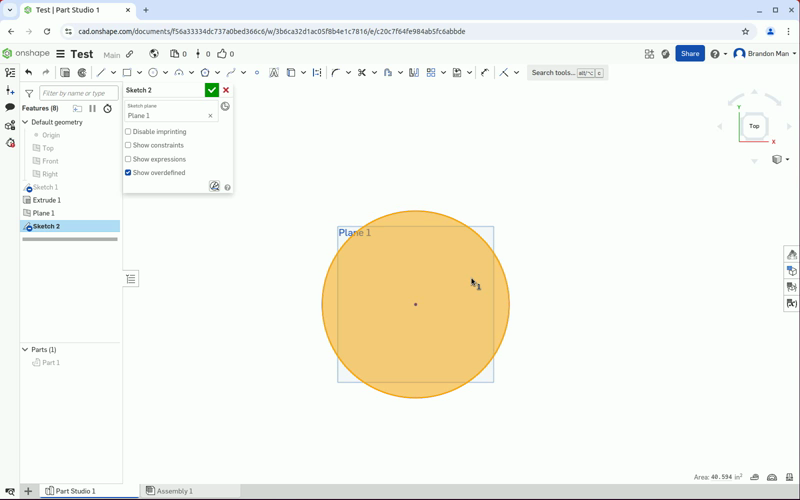
scroll(-6)
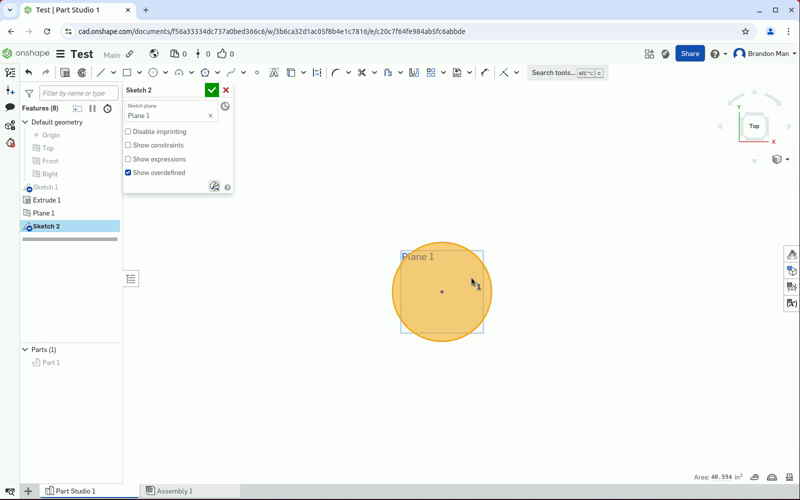
scroll(-6)
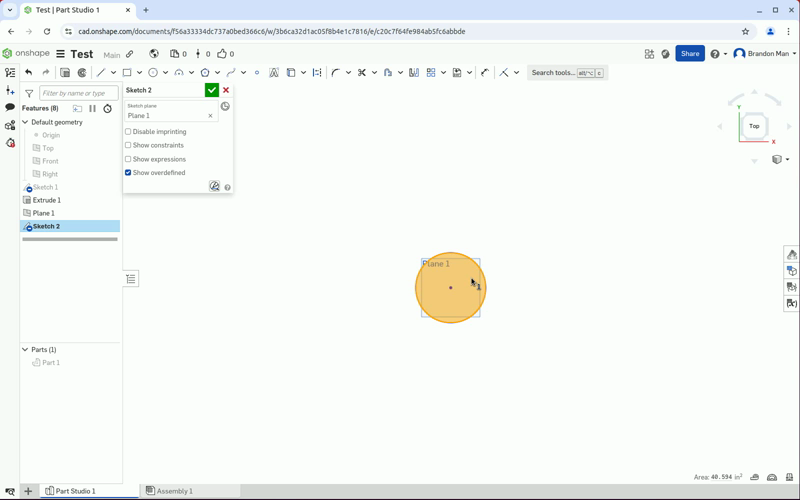
scroll(-6)
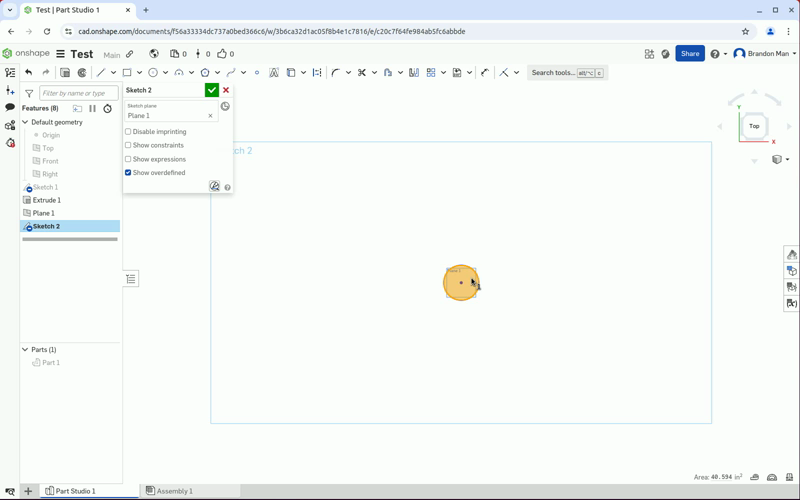
mouse_move(73, 352)
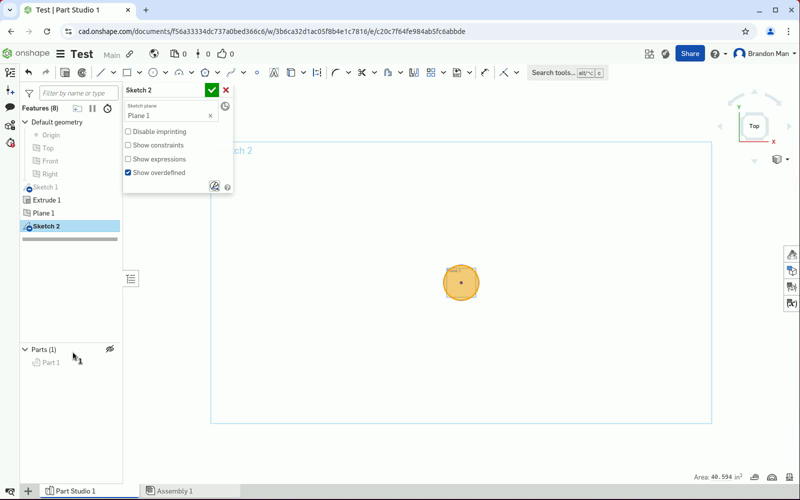
key(shift+y)
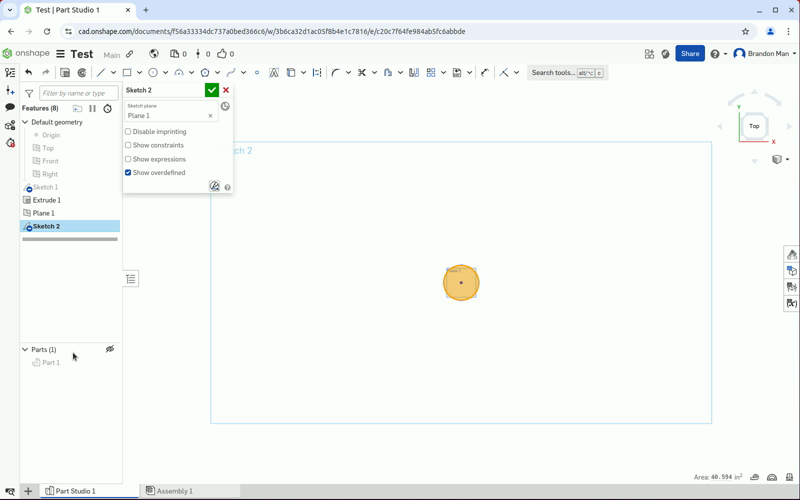
key(shift+e)
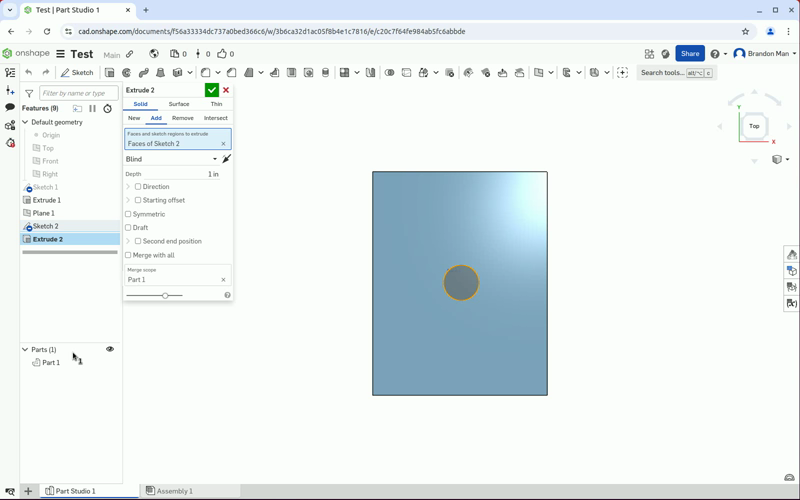
mouse_move(143, 106)
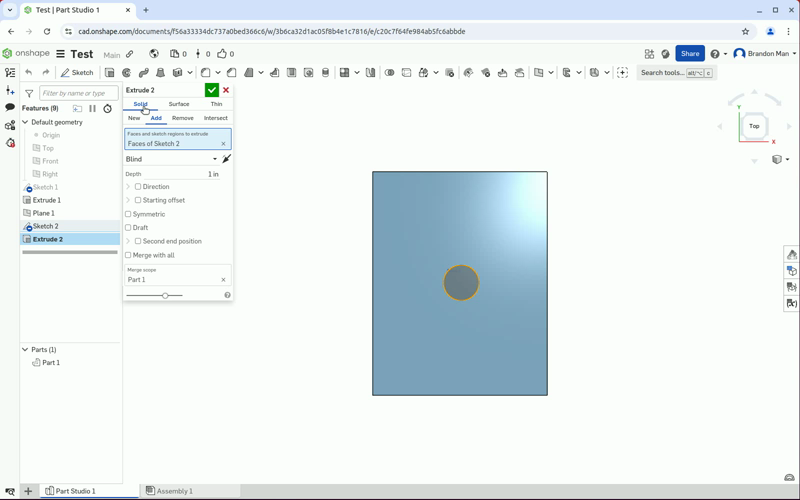
click(143, 106)
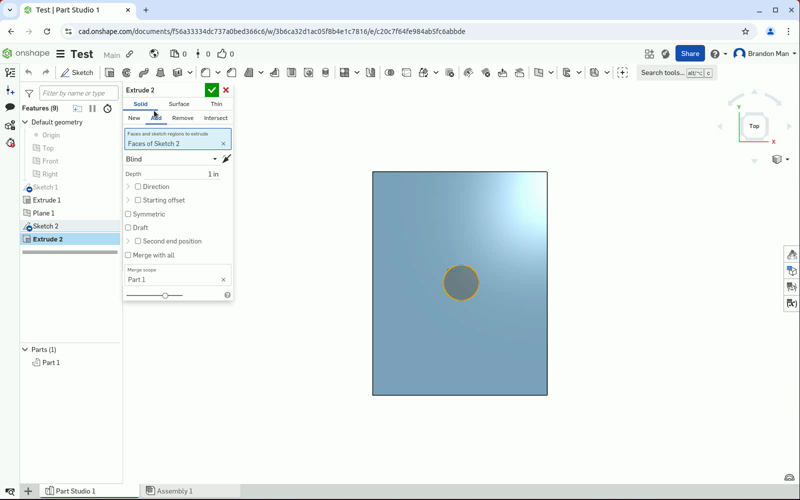
mouse_move(186, 120)
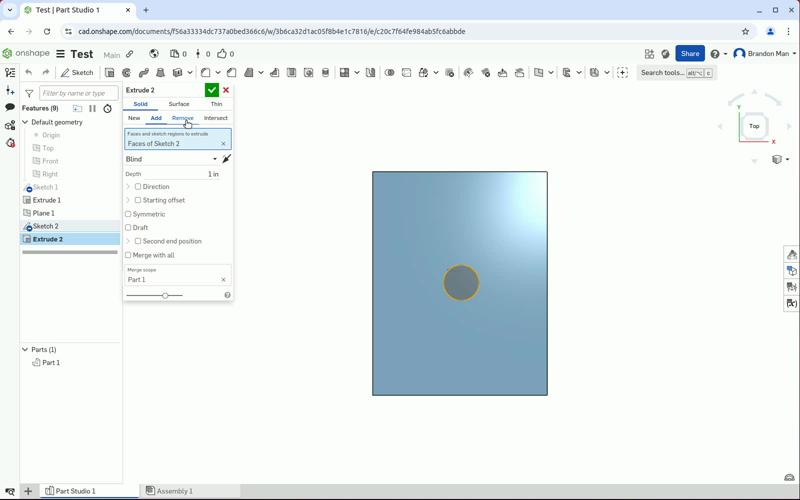
click(186, 120)
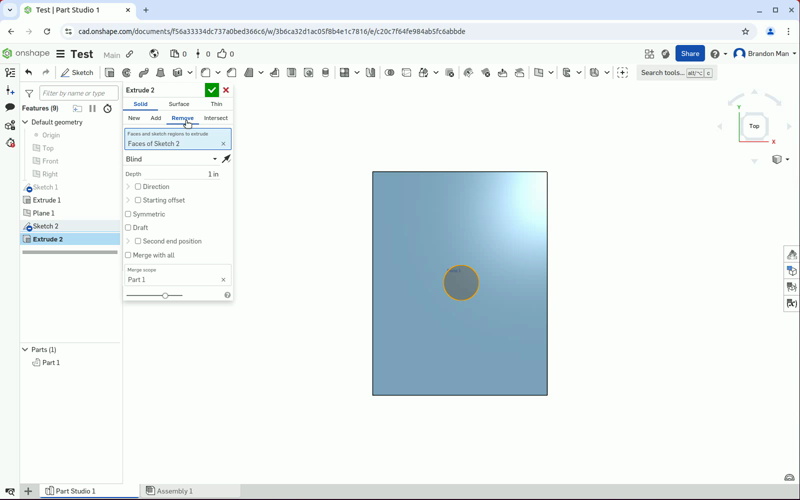
key(tab, 4)
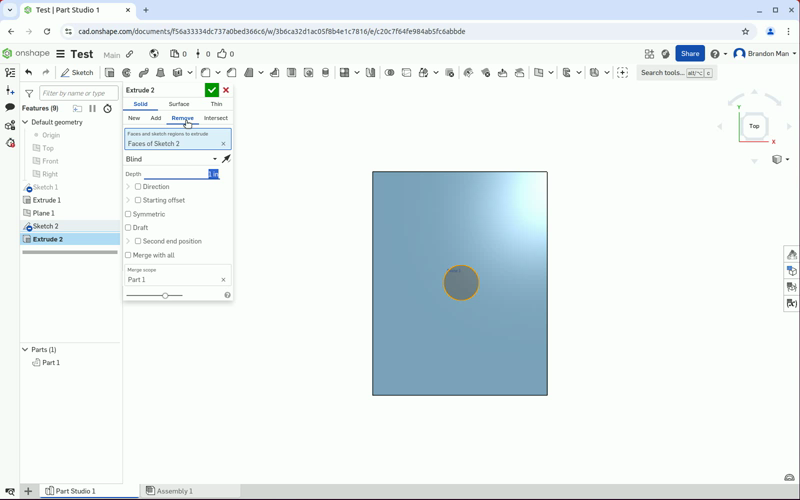
text(6.74)
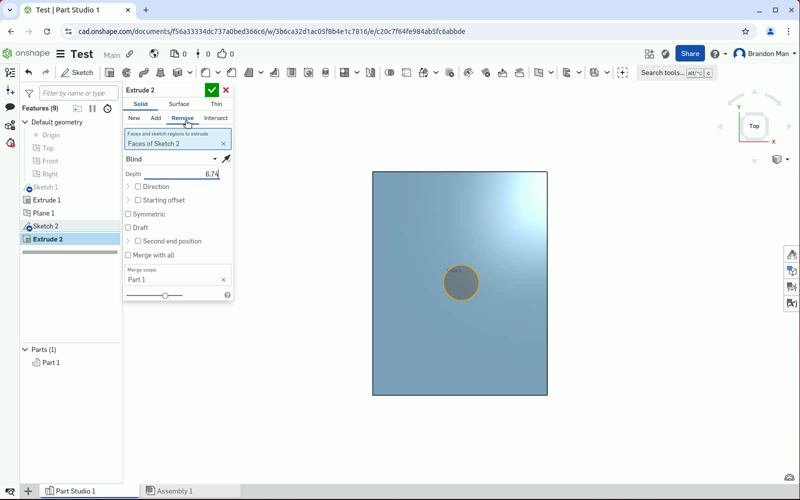
key(tab, 6)
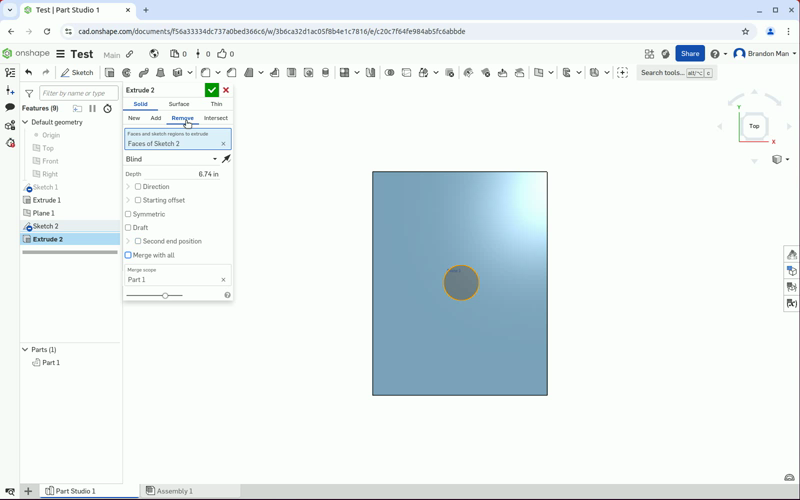
key(space)
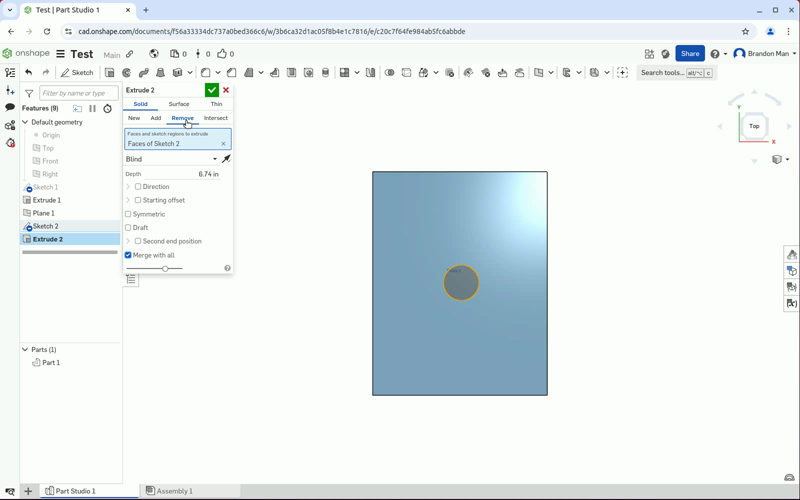
key(enter)
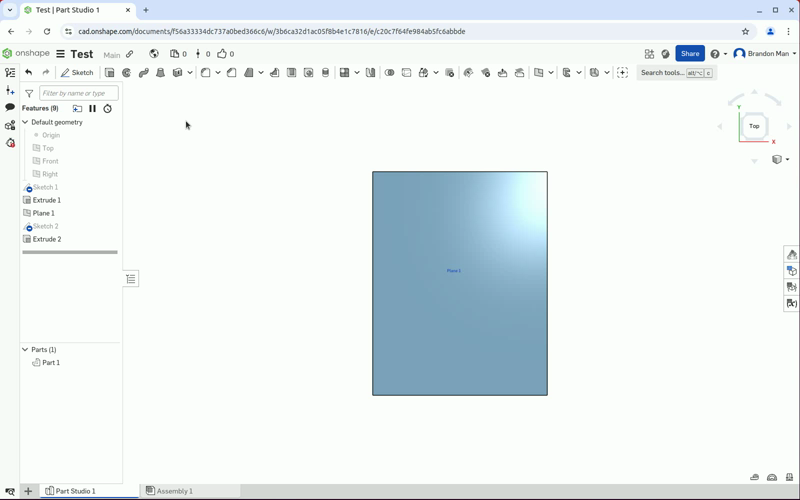
key(shift+h)
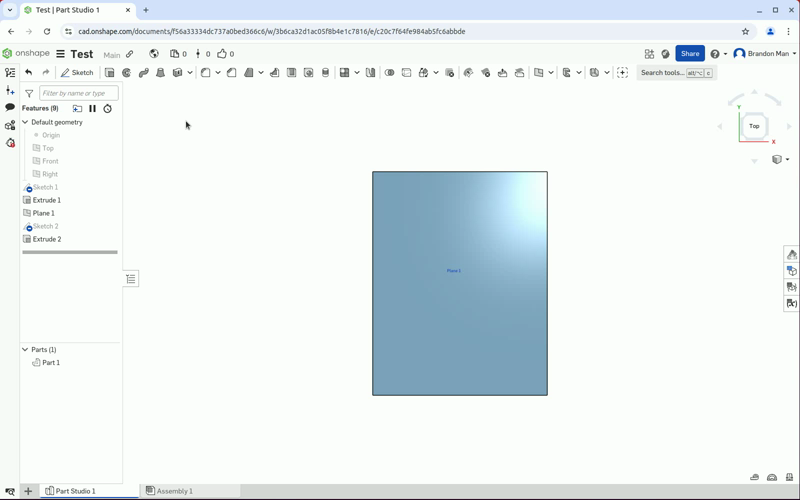
key(shift+h)
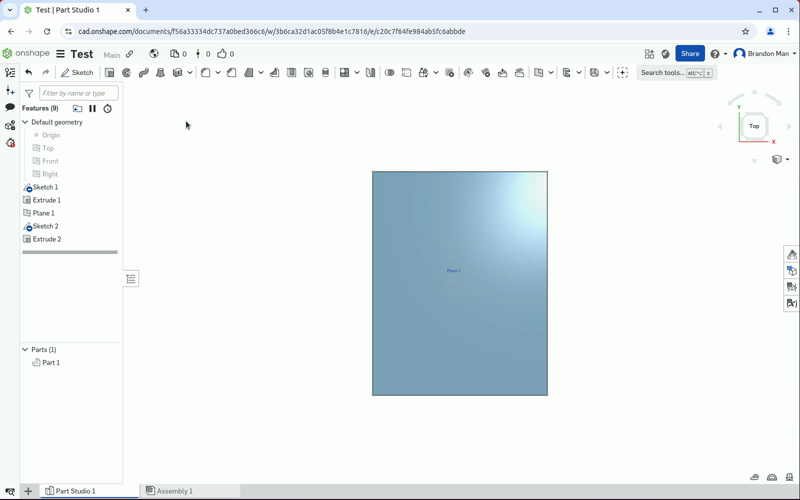
key(shift+7)
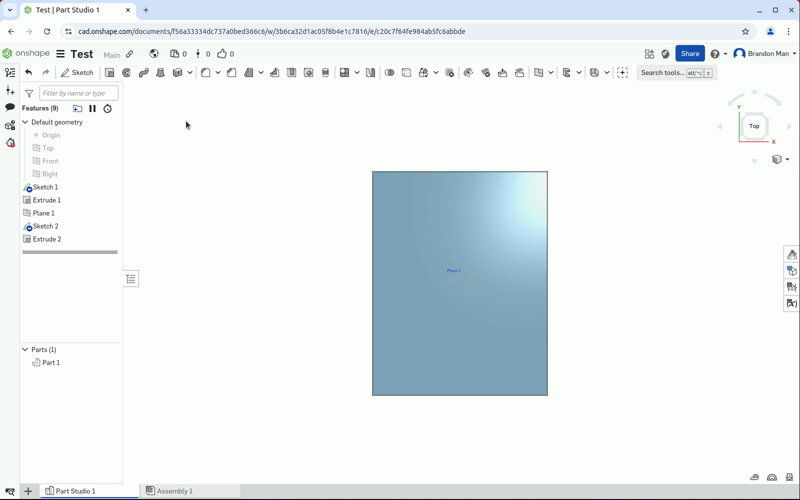
key(up, 3)
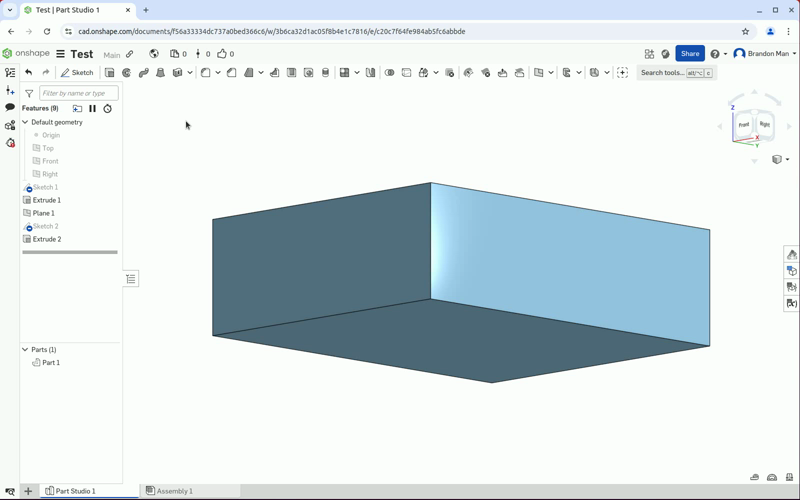
key(left, 3)
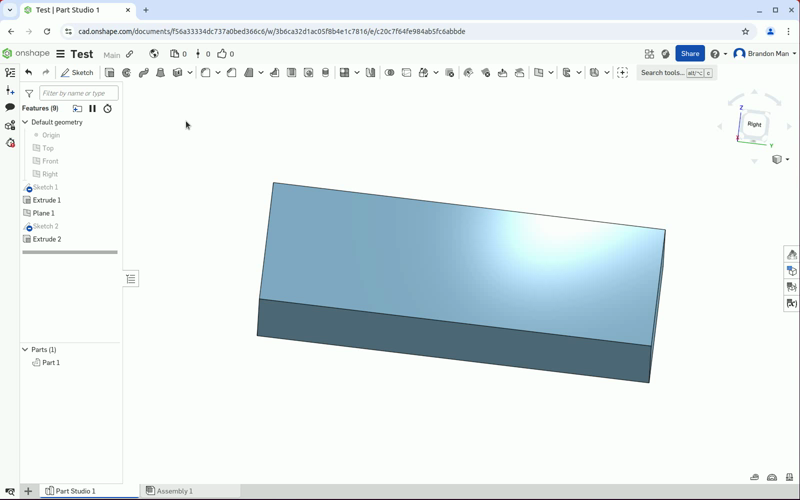
key(right, 3)
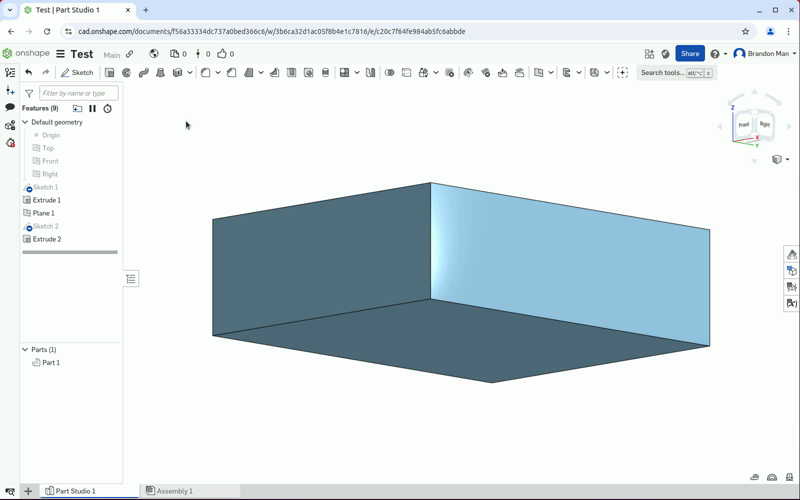
key(down, 3)
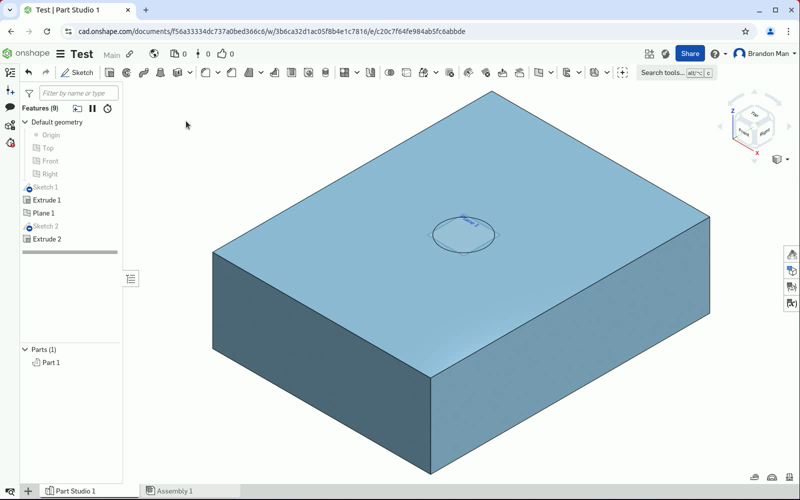
mouse_move(73, 189)
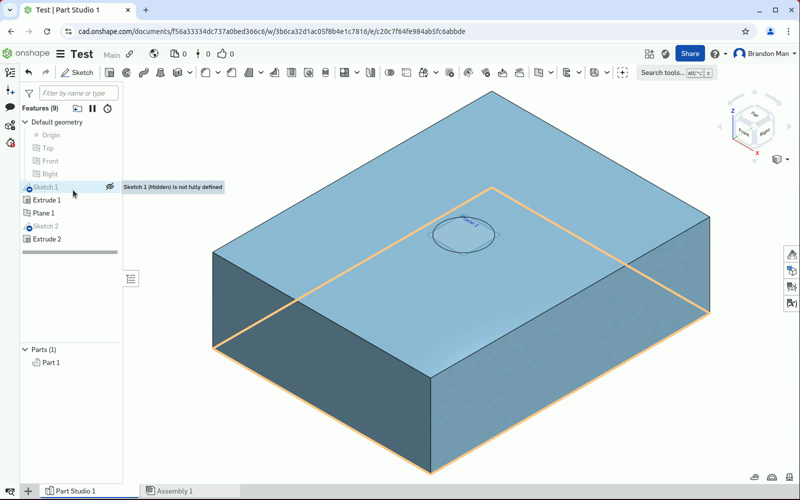
click(73, 189)